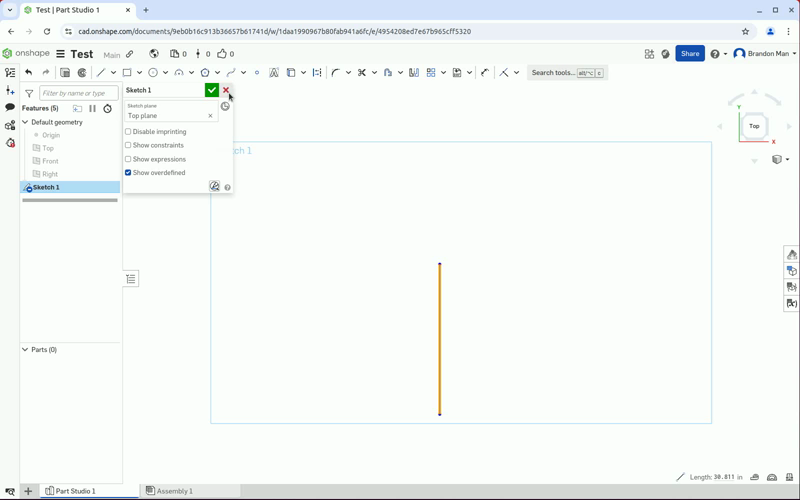
key(shift+h)
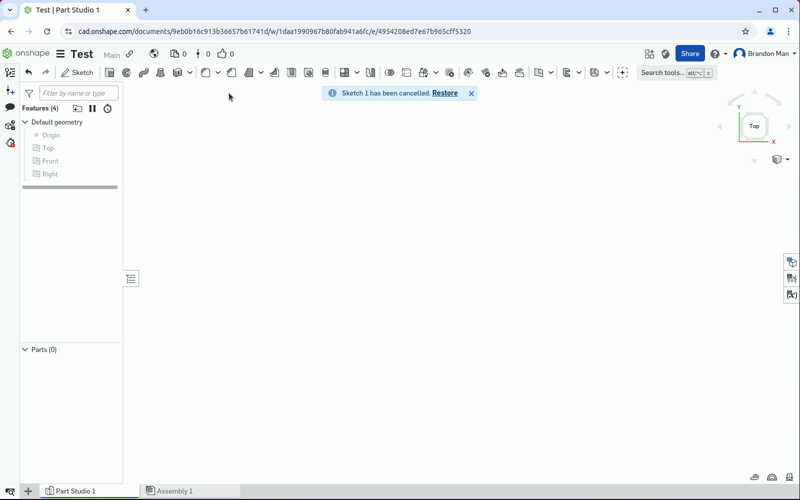
mouse_move(73, 352)
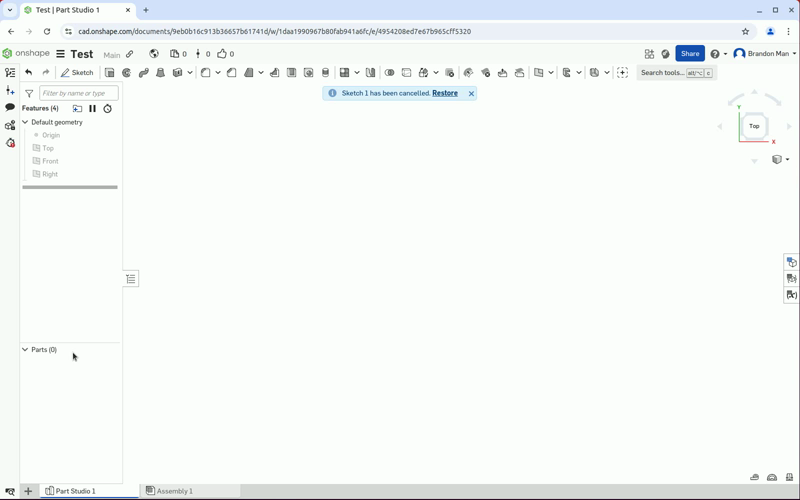
key(y)
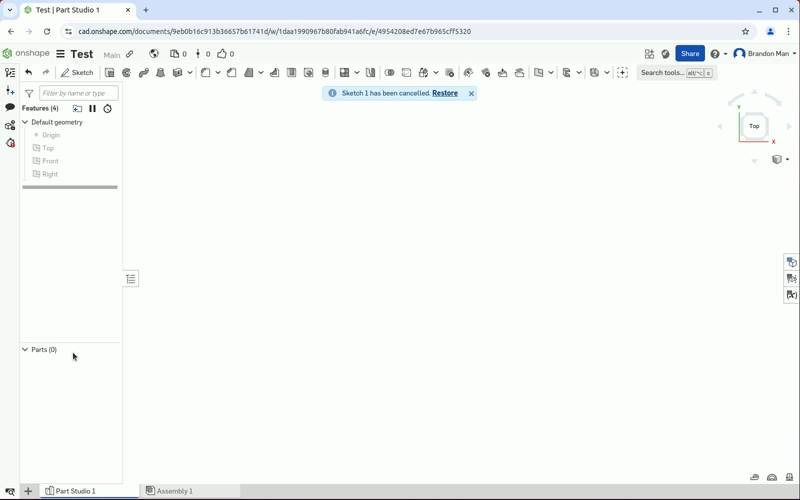
key(shift+p)
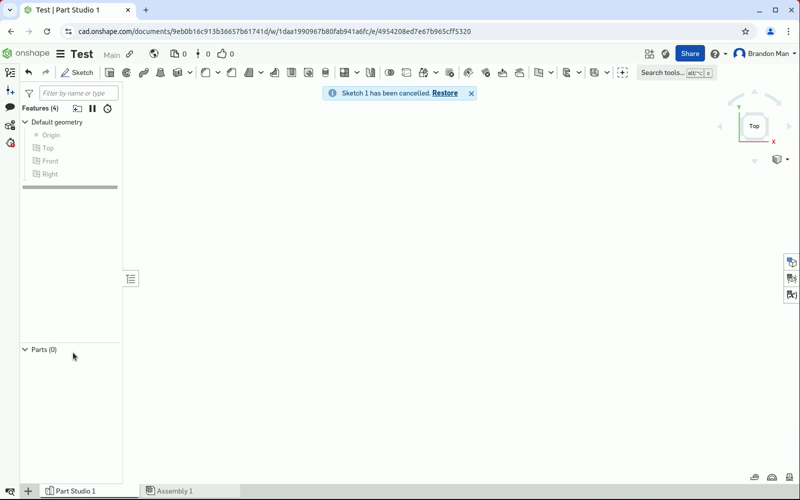
key(space)
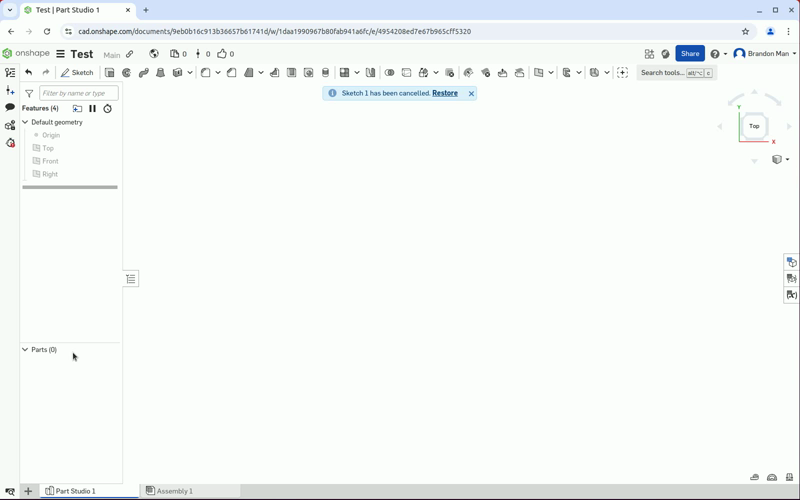
key_down(shift)
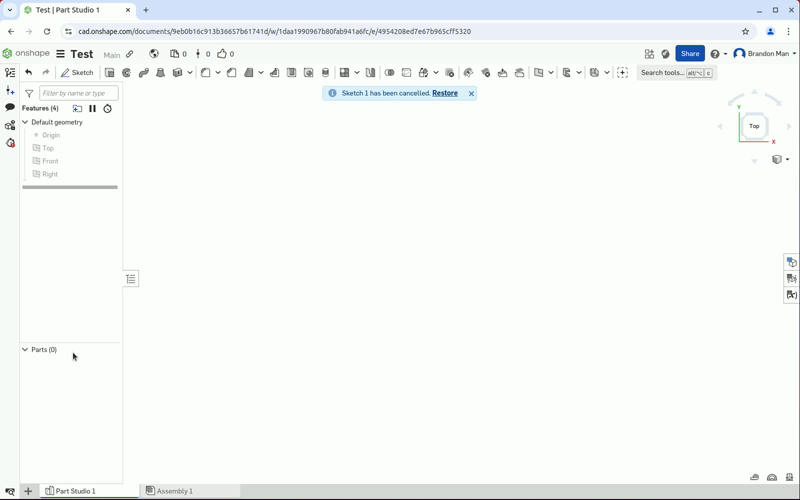
key(up)
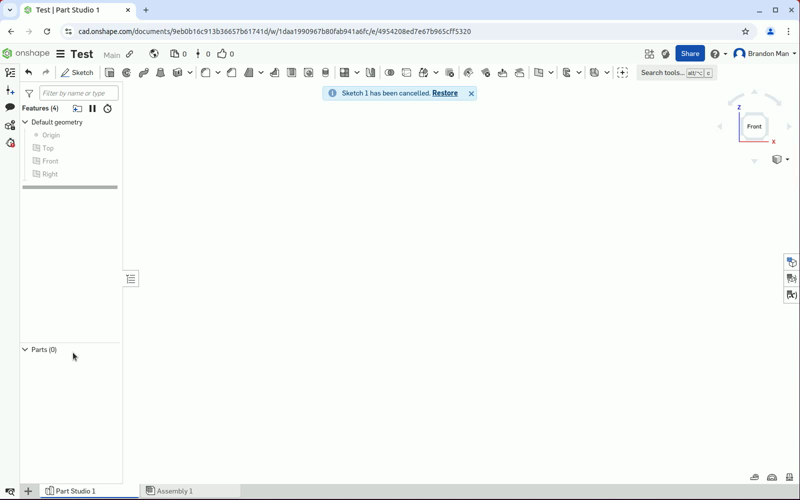
key_up(shift)
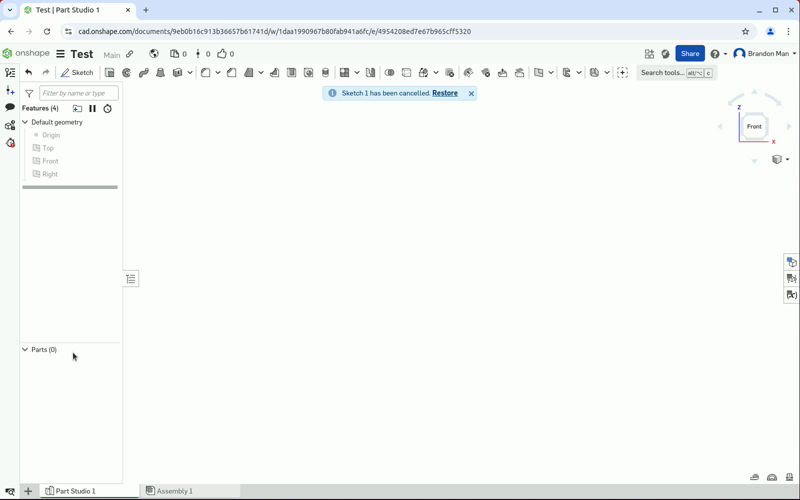
mouse_move(73, 352)
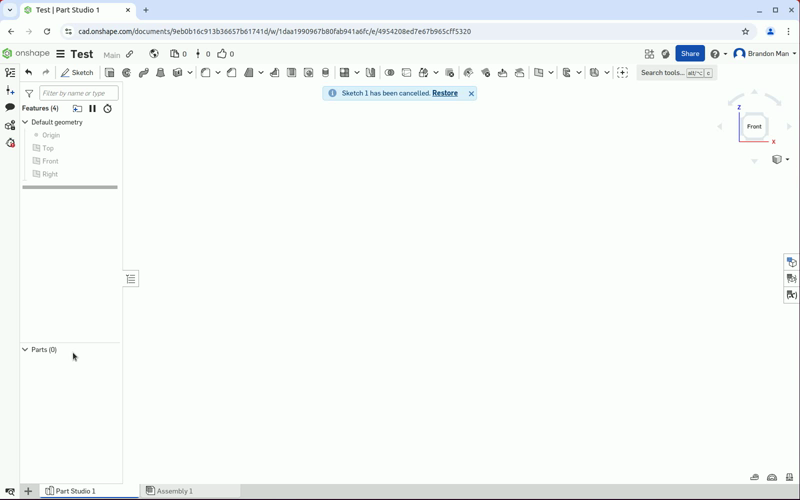
key(shift+y)
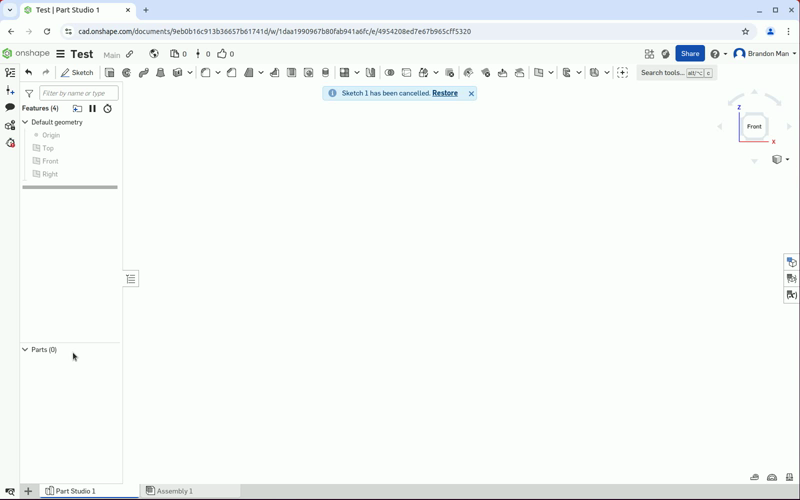
key(shift+s)
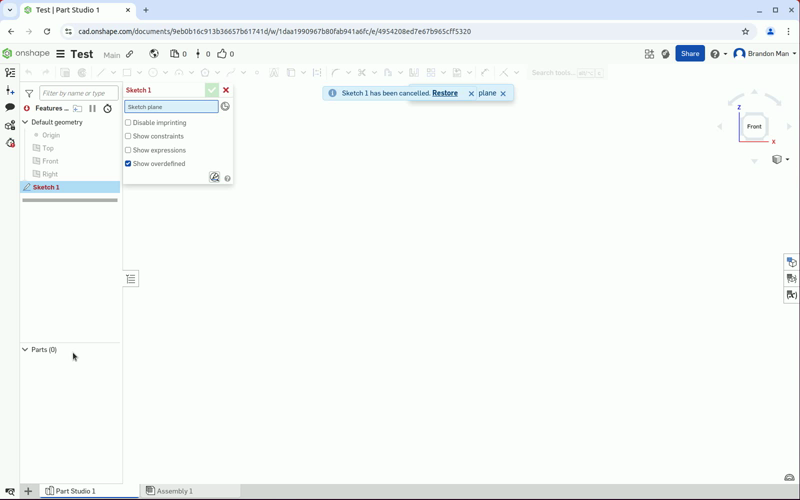
mouse_move(73, 163)
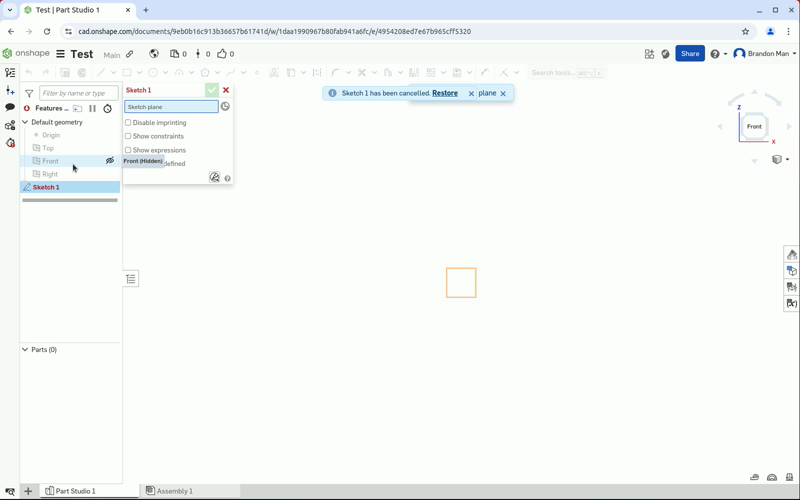
click(73, 163)
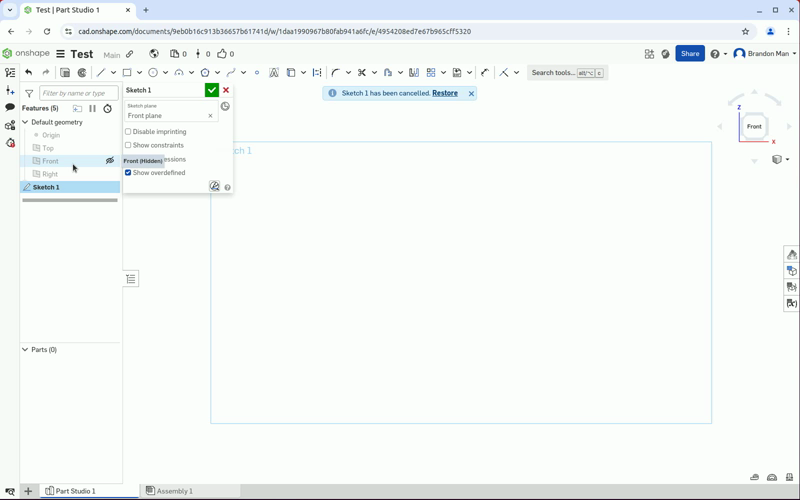
mouse_move(73, 352)
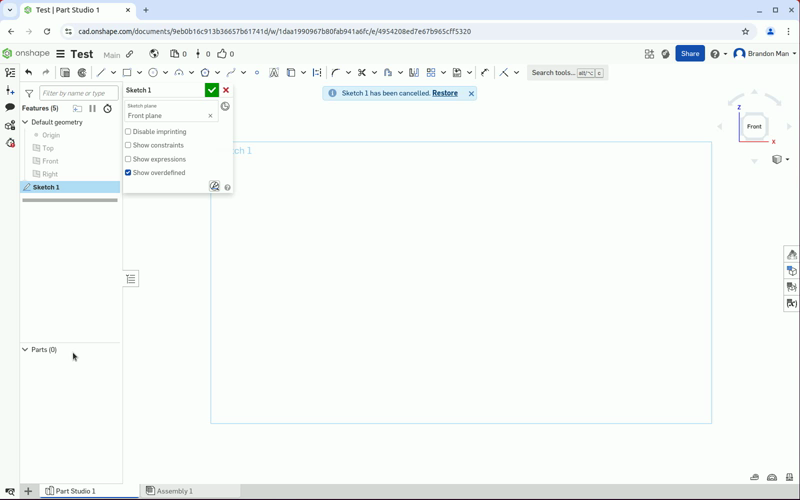
key(y)
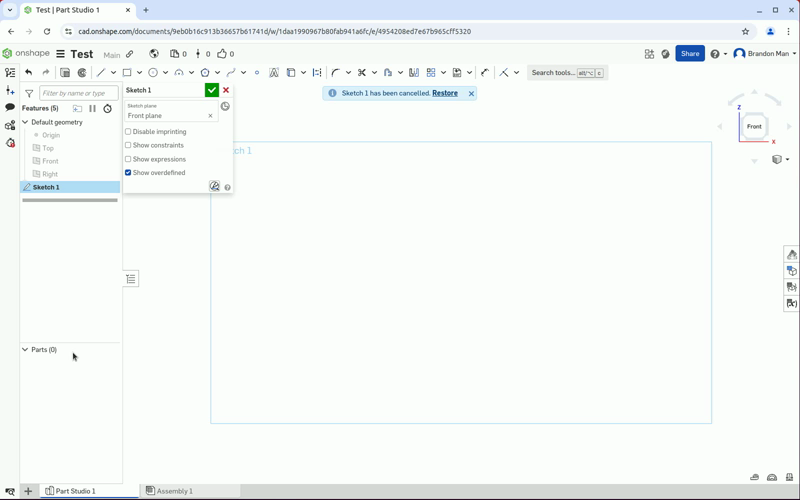
key(l)
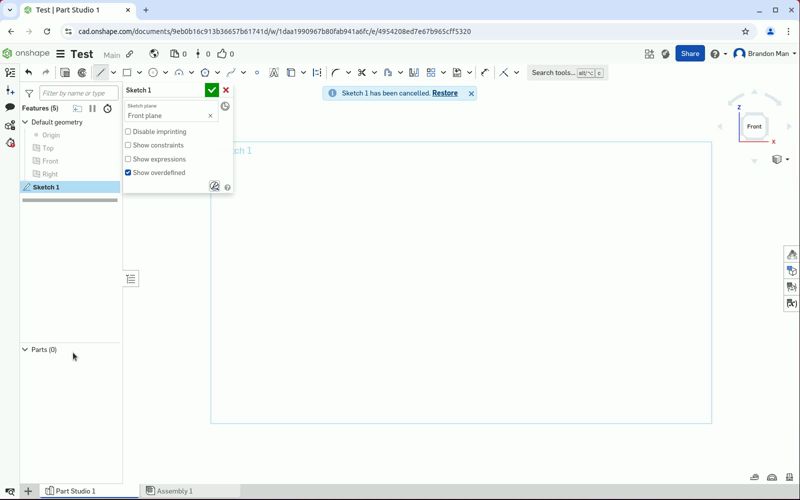
key_down(shift)
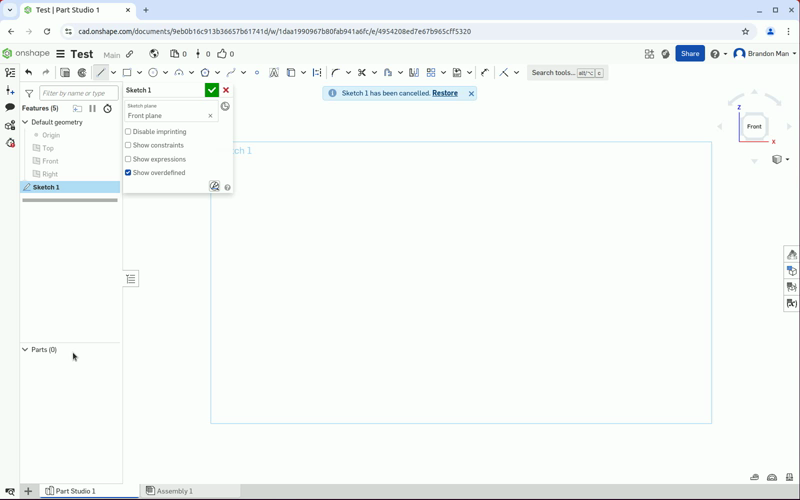
mouse_move(498, 245)
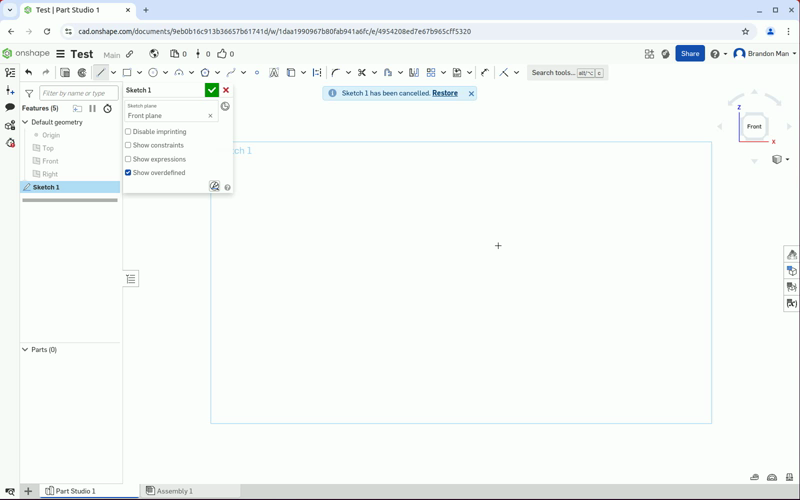
click(498, 245)
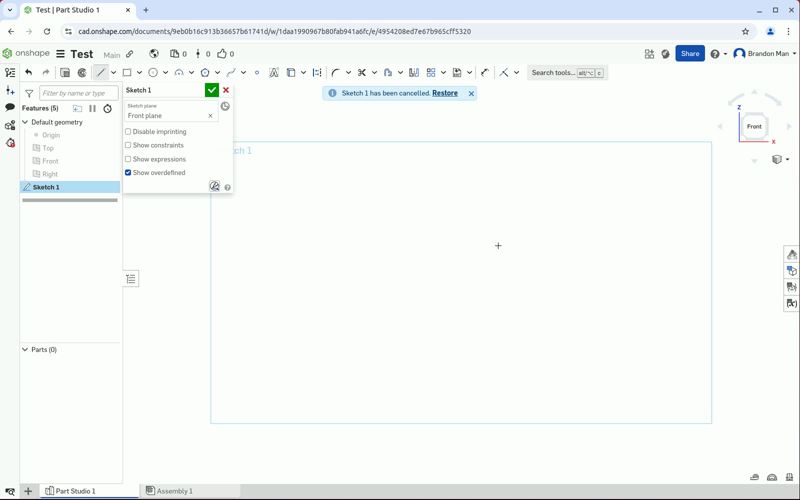
key_up(shift)
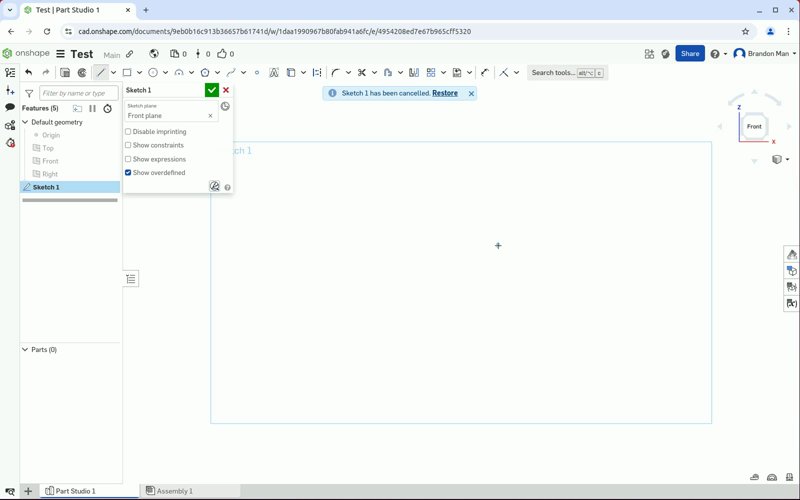
key_down(shift)
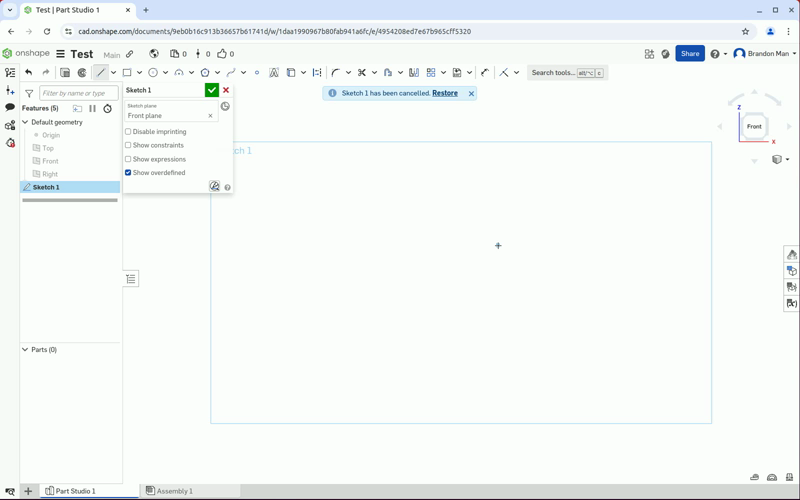
mouse_move(573, 283)
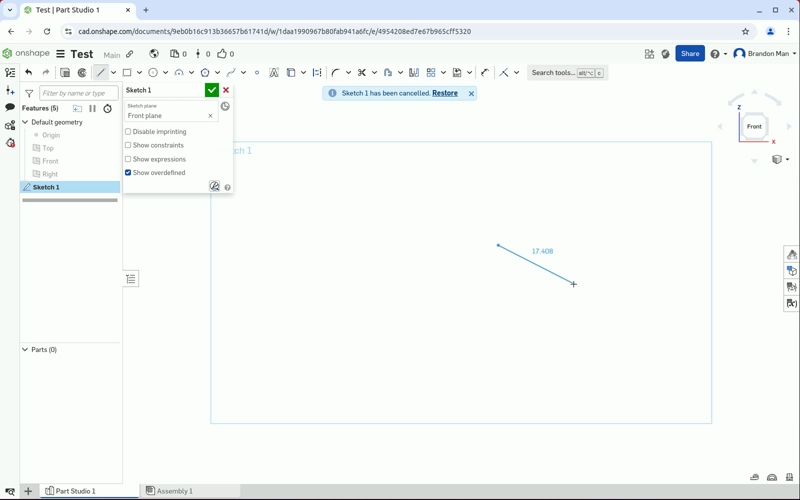
click(573, 283)
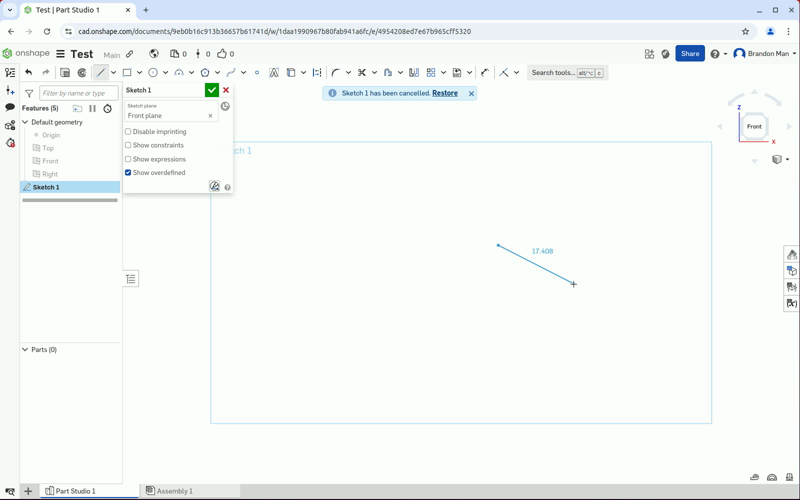
key_up(shift)
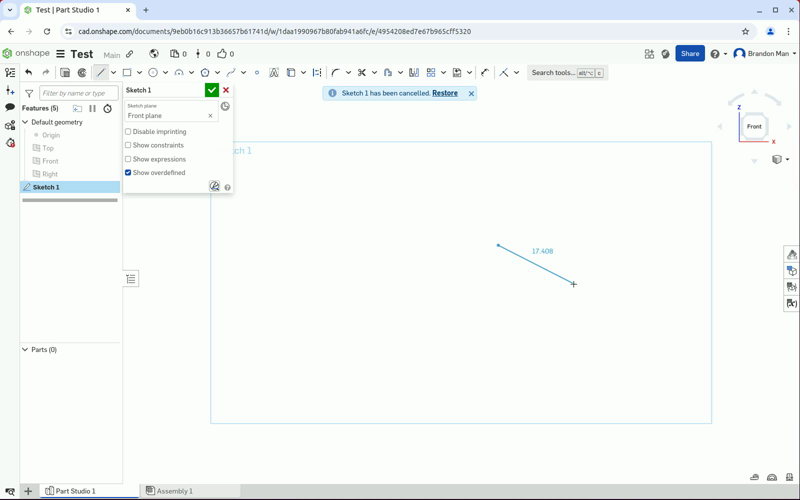
key_down(shift)
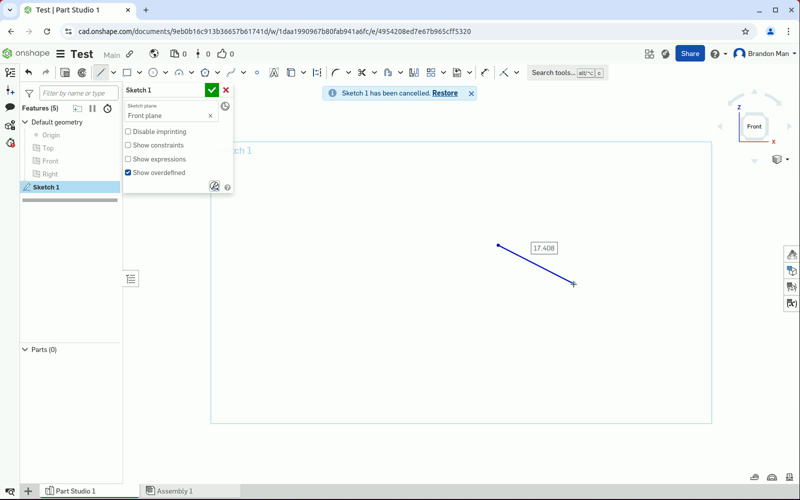
mouse_move(498, 207)
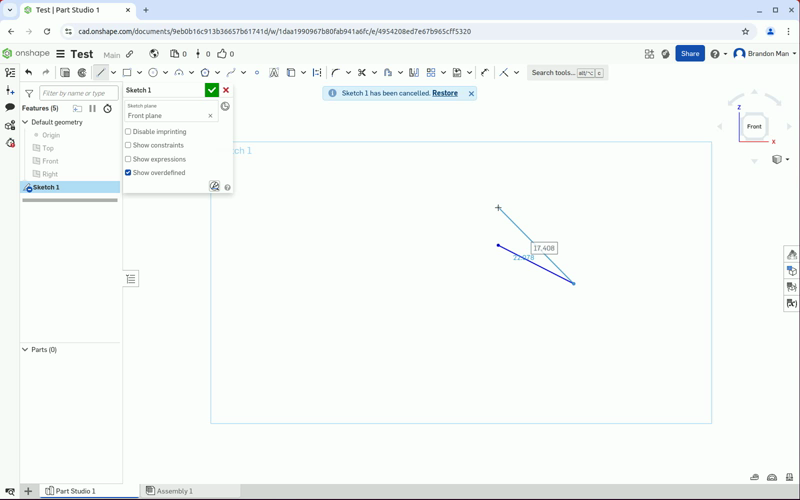
click(498, 207)
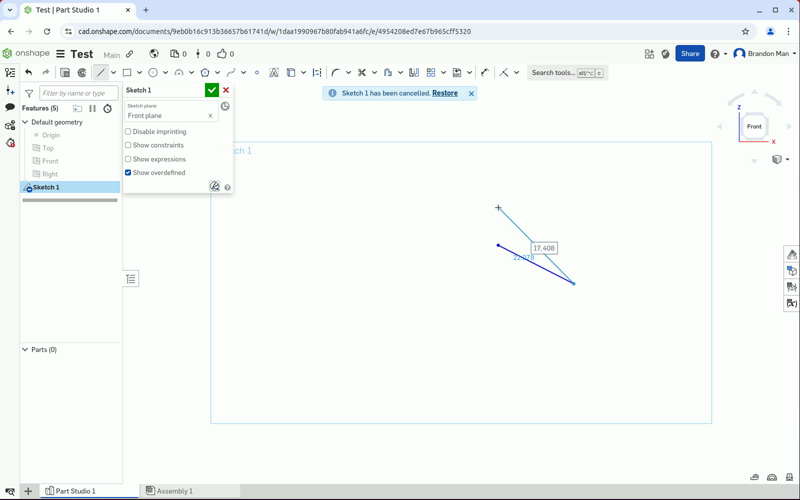
key_up(shift)
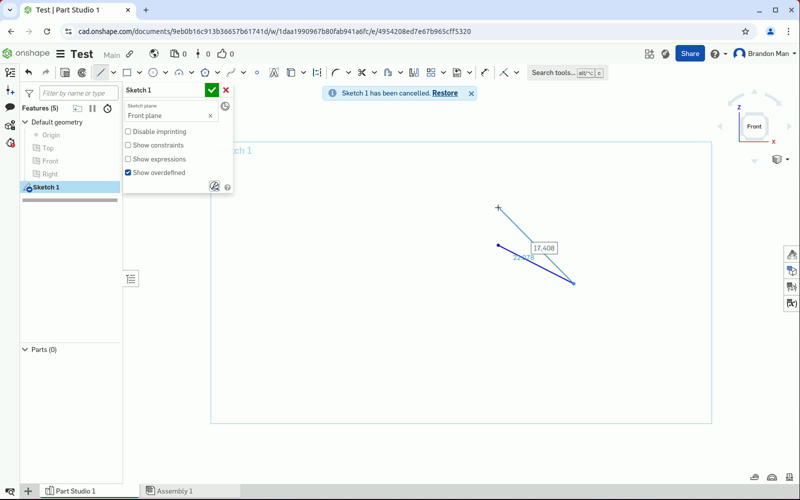
mouse_move(528, 207)
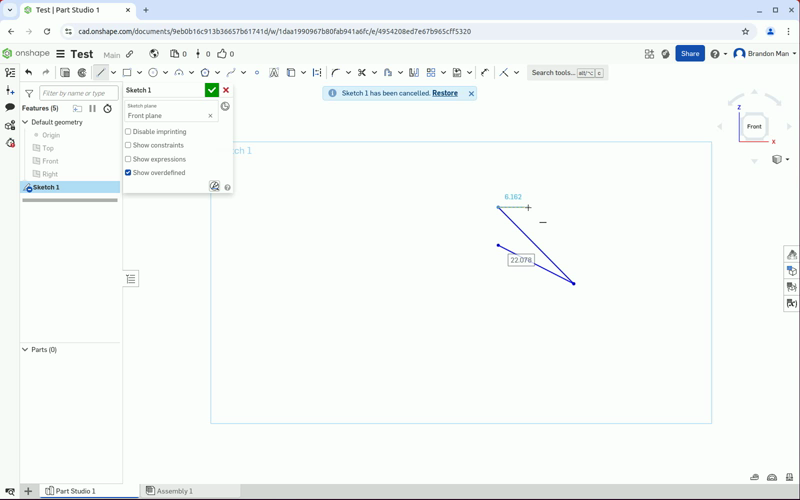
key_down(shift)
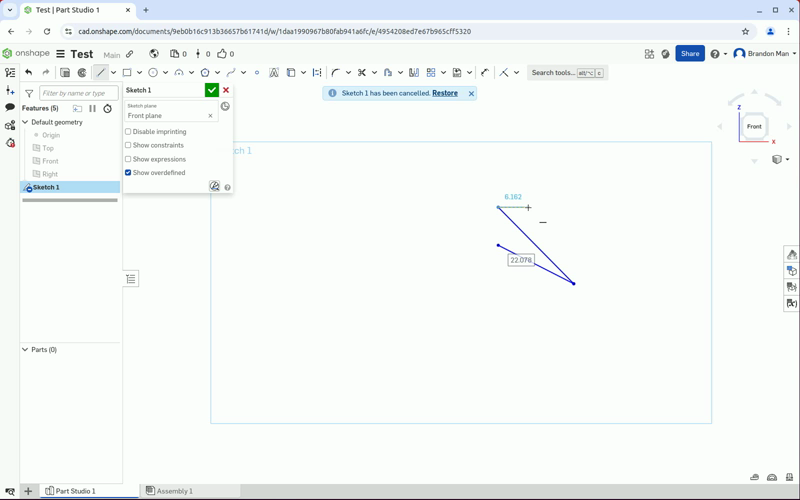
mouse_move(498, 245)
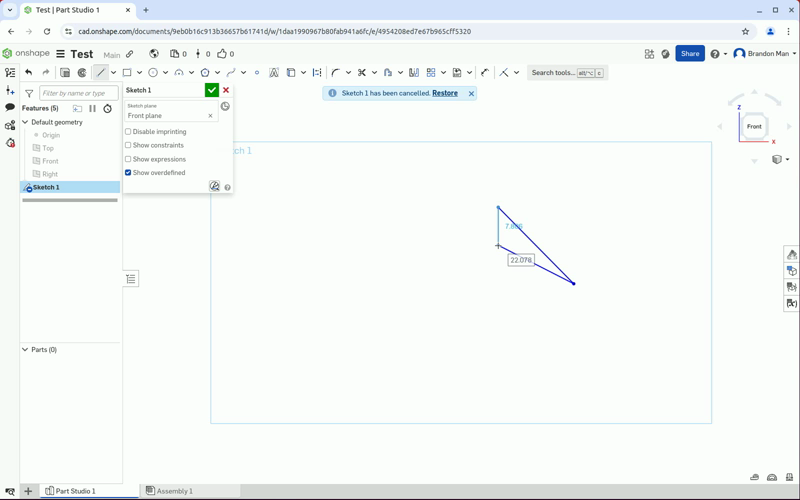
key_up(shift)
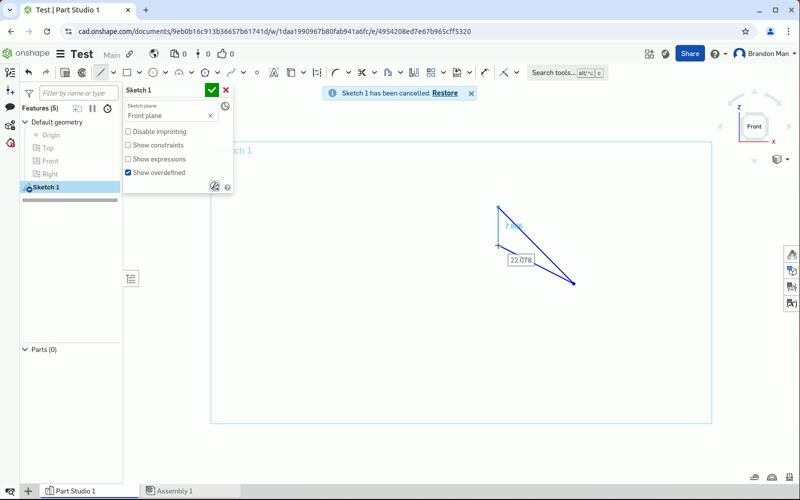
click(498, 245)
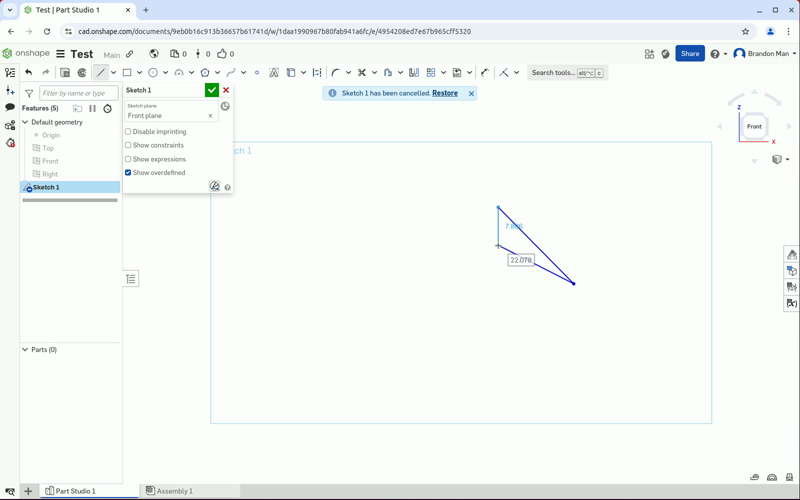
key(esc)
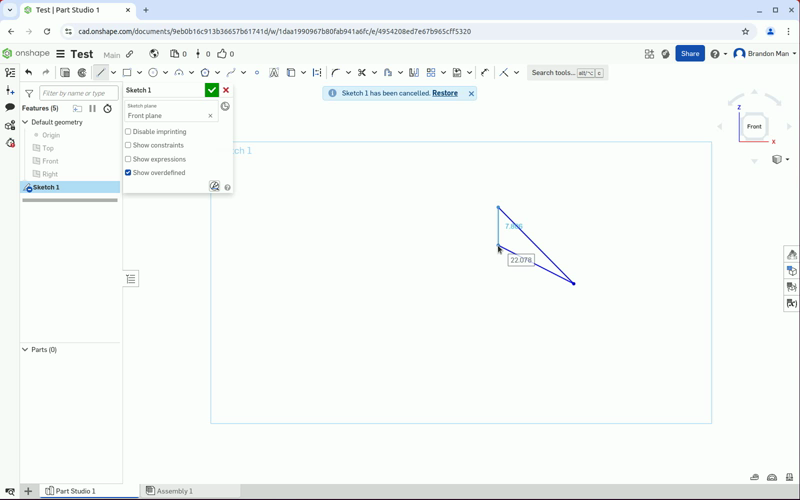
mouse_move(512, 244)
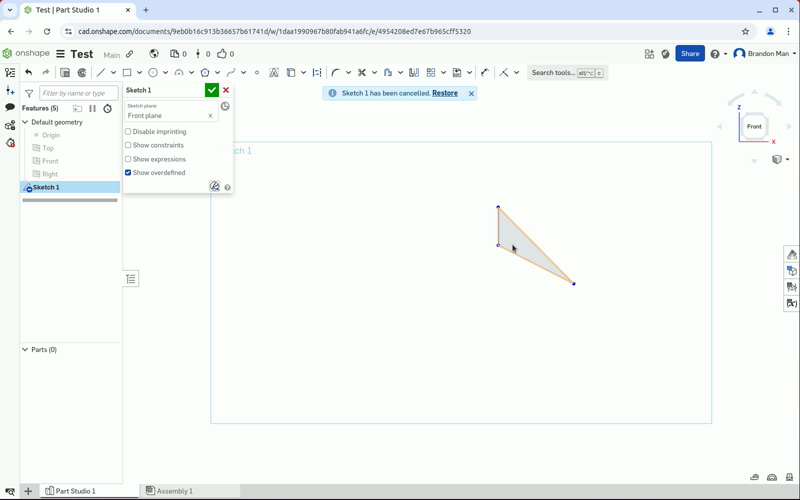
scroll(6)
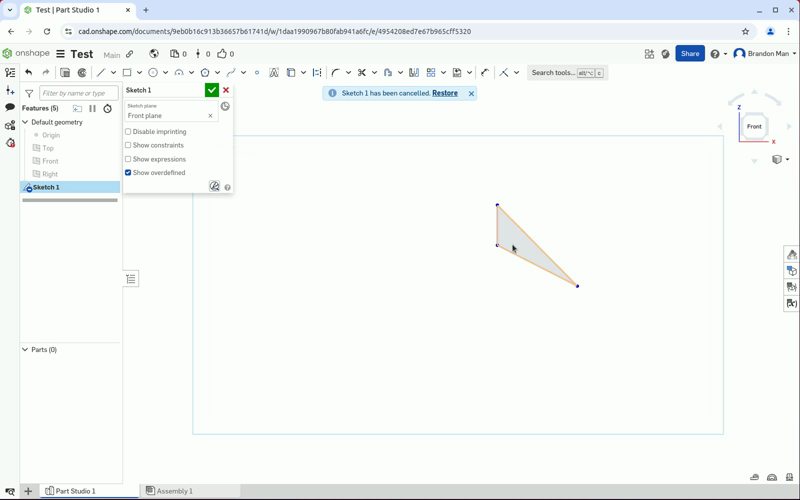
scroll(6)
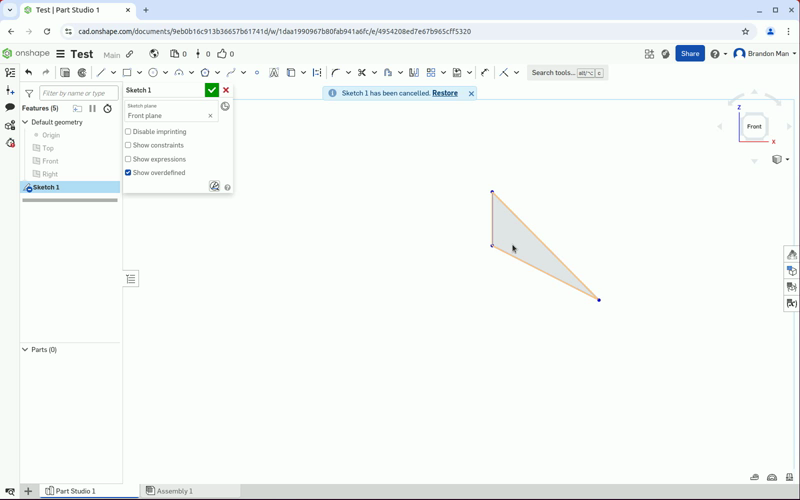
scroll(6)
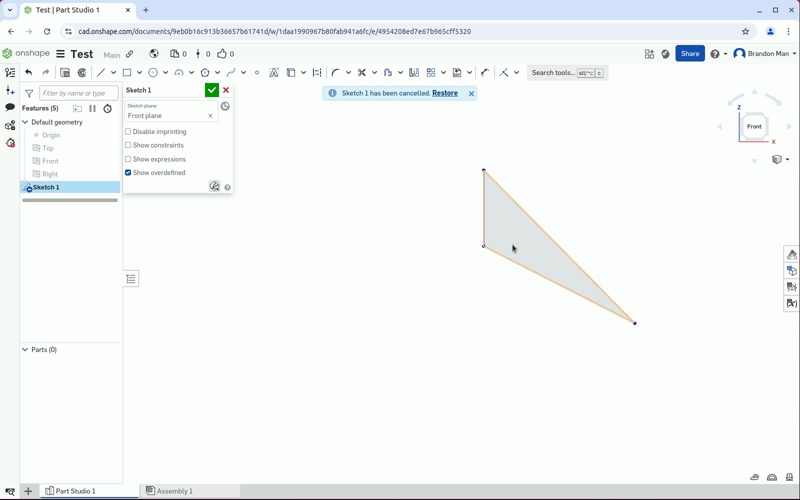
scroll(6)
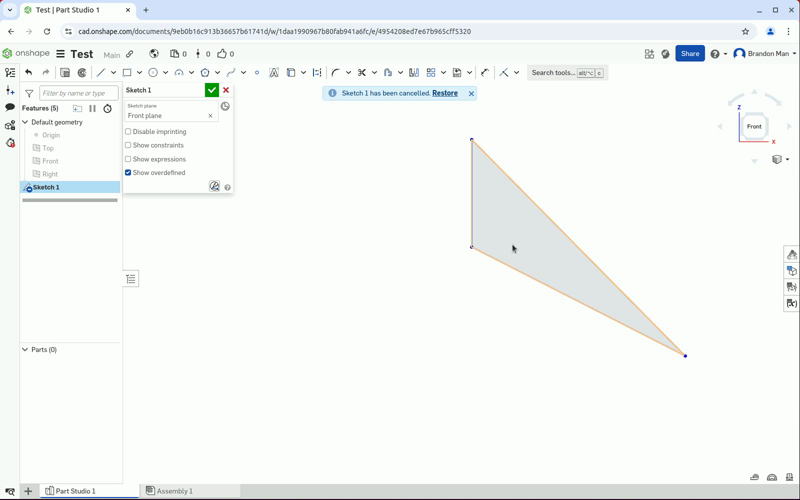
scroll(6)
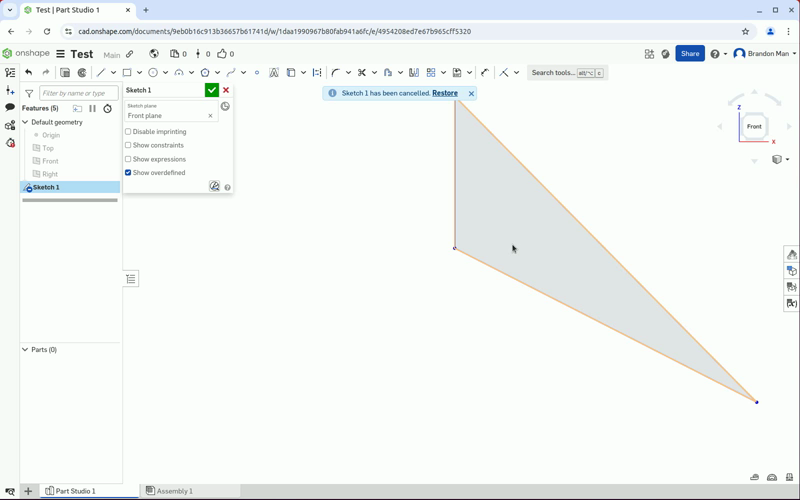
scroll(6)
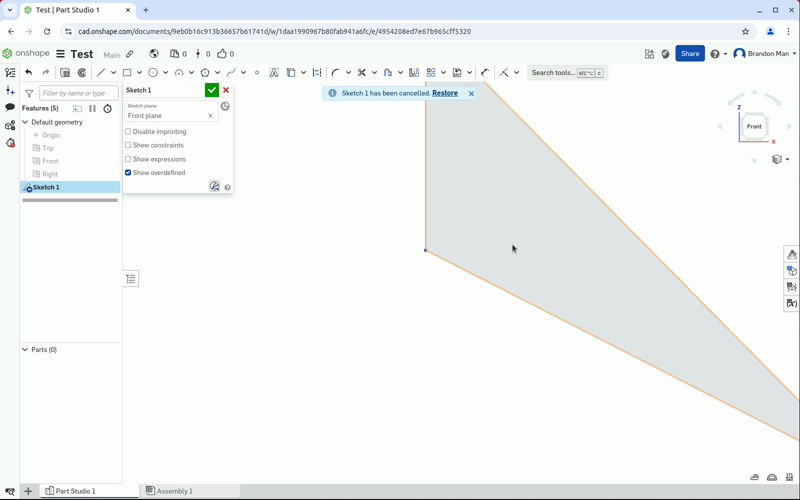
scroll(6)
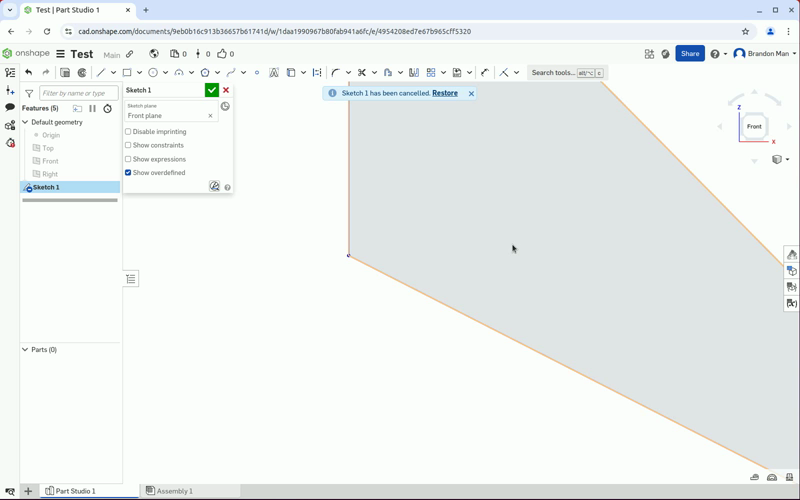
click(512, 244)
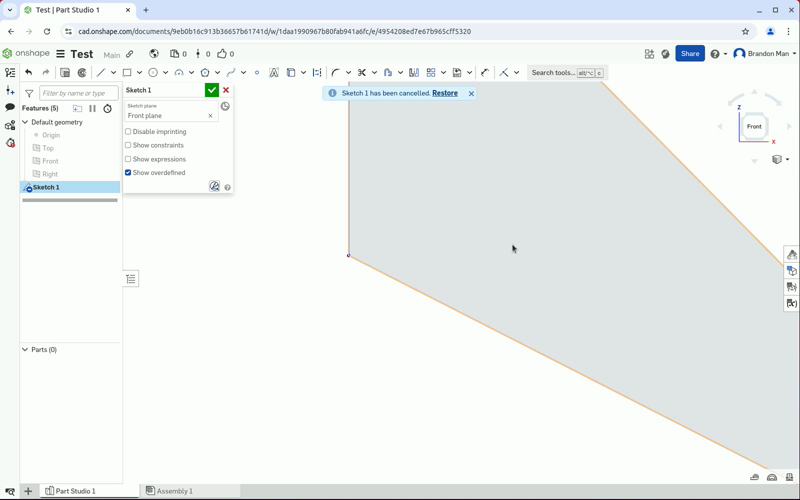
scroll(-6)
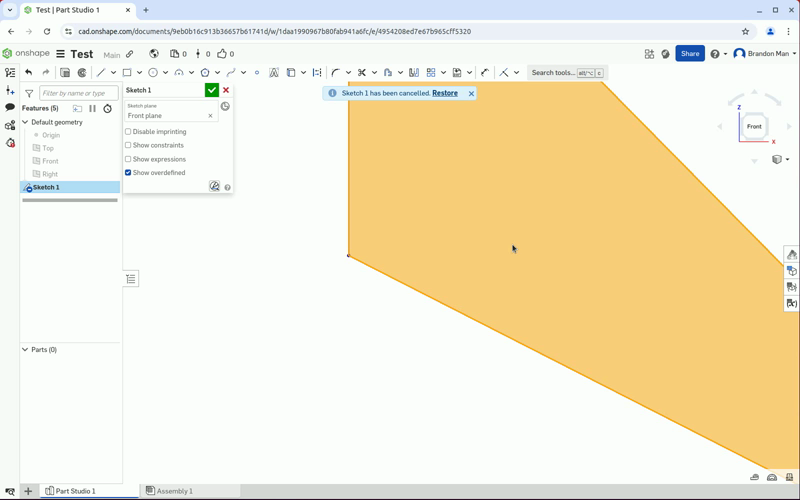
scroll(-6)
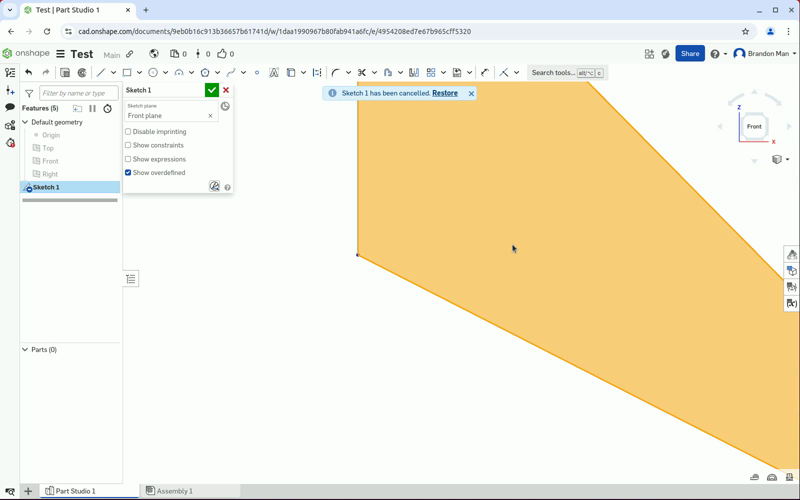
scroll(-6)
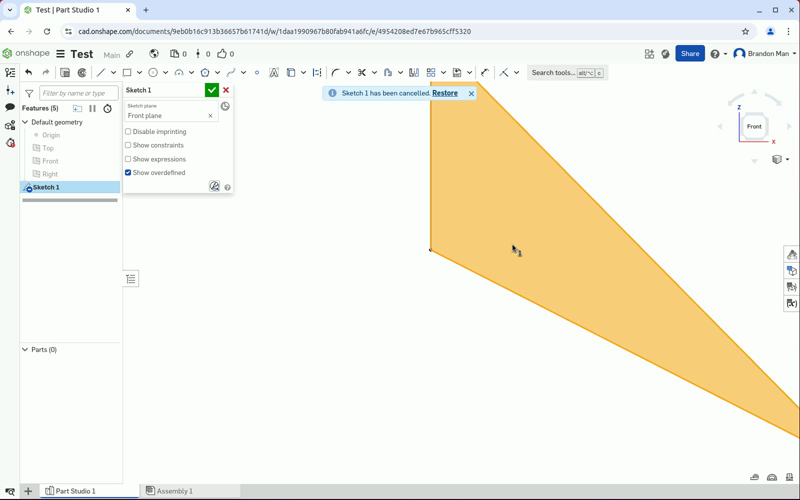
scroll(-6)
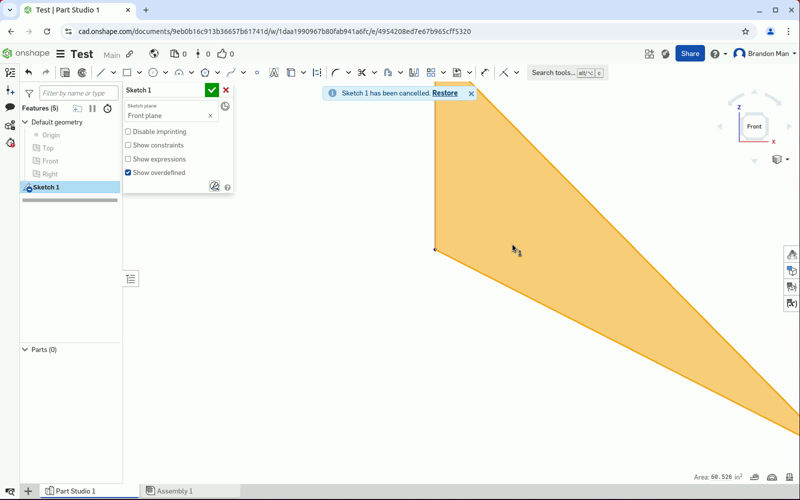
scroll(-6)
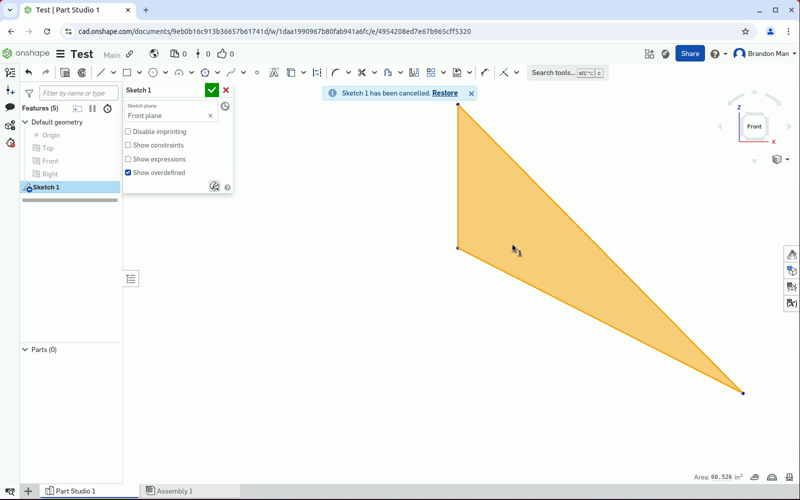
scroll(-6)
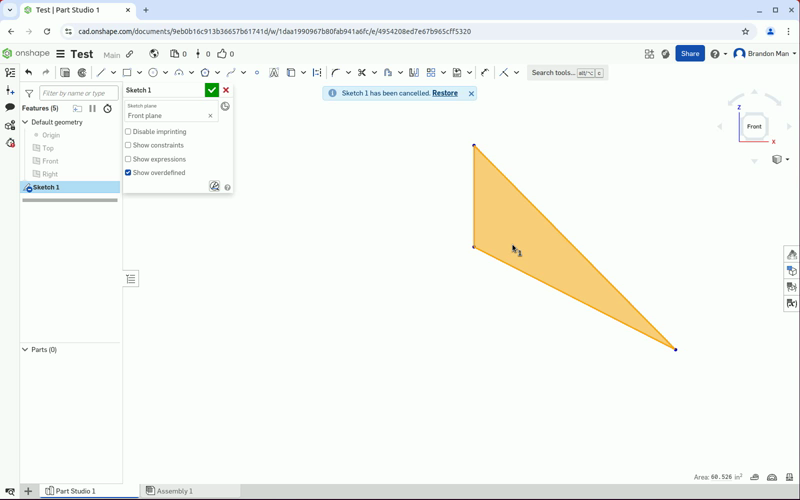
scroll(-6)
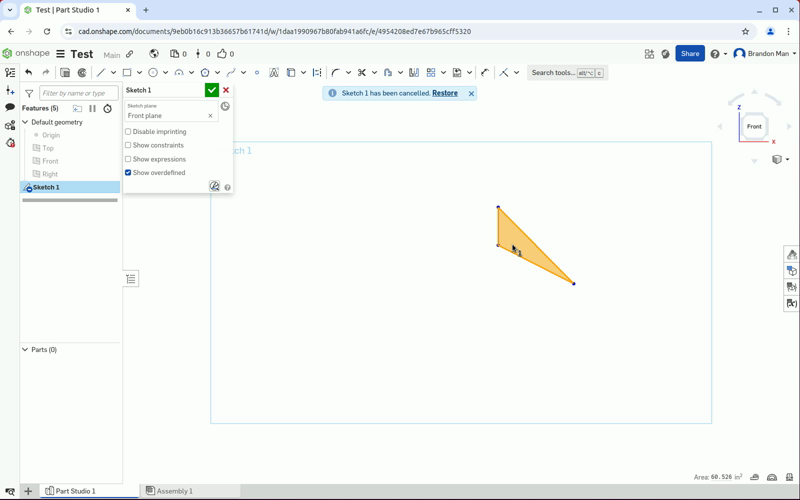
mouse_move(73, 352)
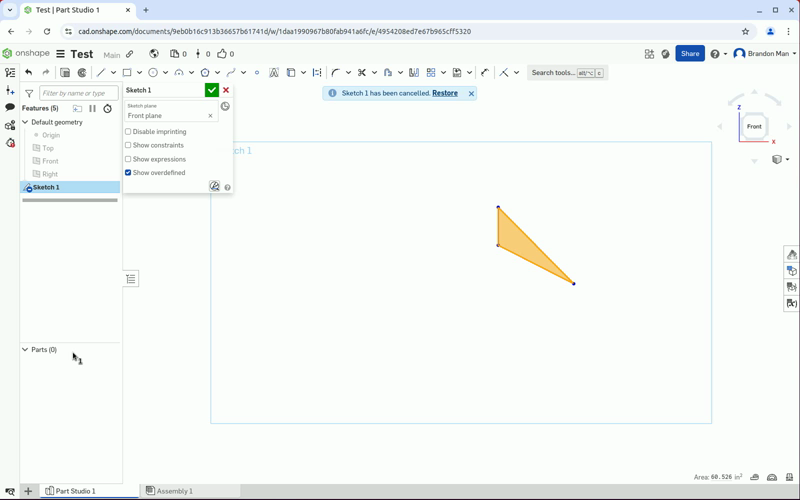
key(shift+y)
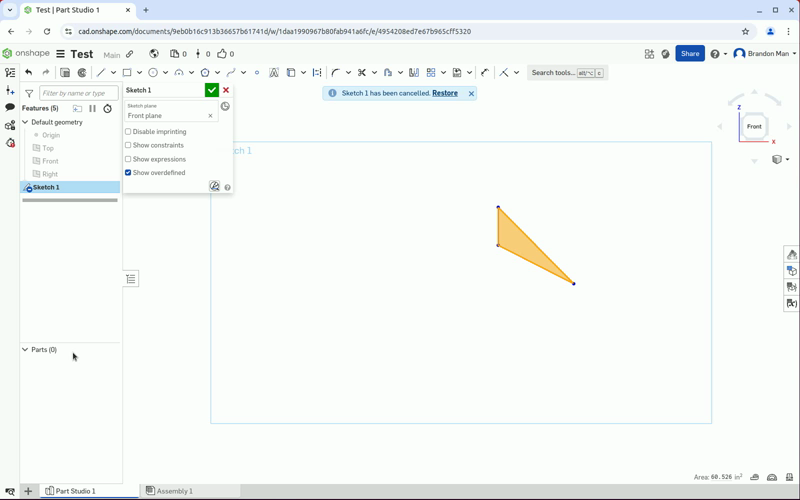
key(shift+e)
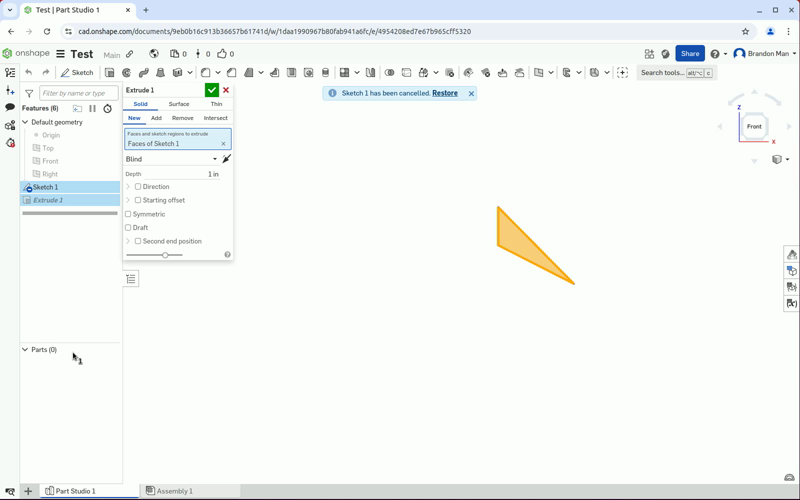
mouse_move(143, 106)
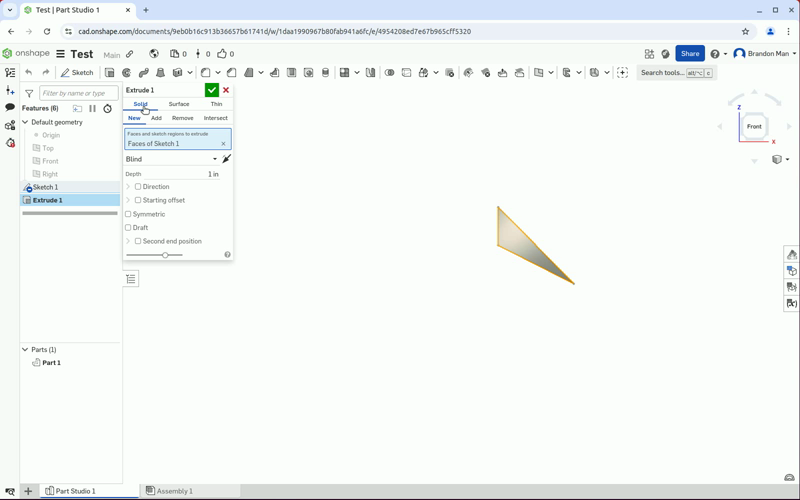
click(143, 106)
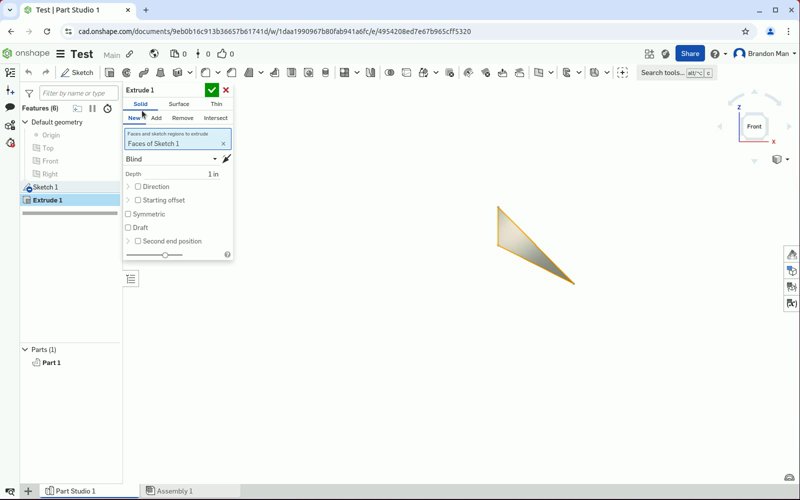
mouse_move(137, 120)
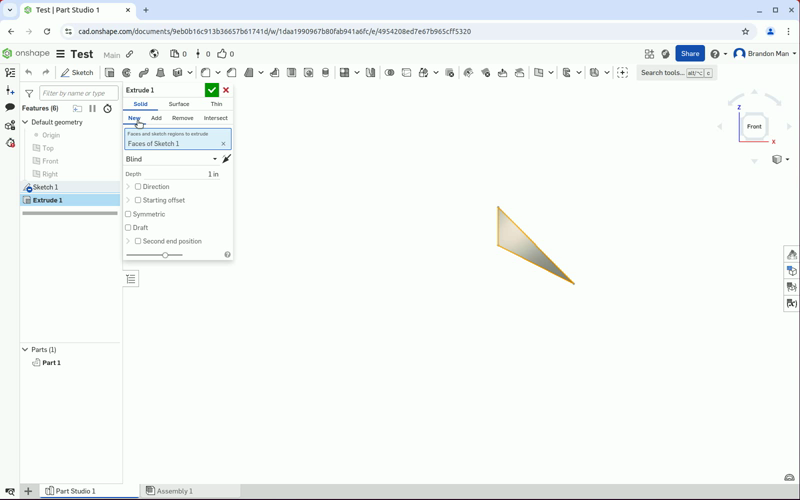
click(137, 120)
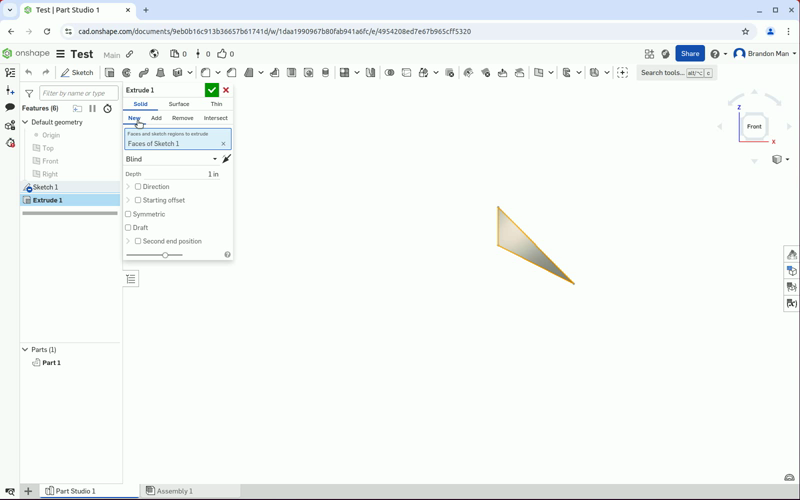
key(tab, 4)
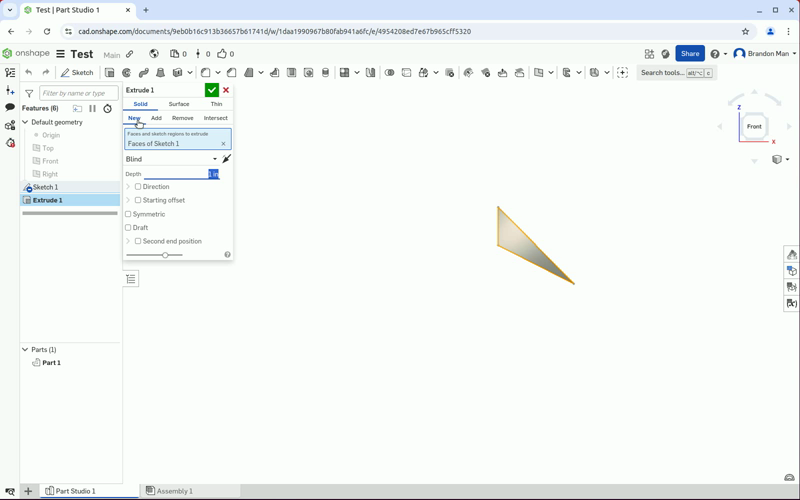
text(15.405)
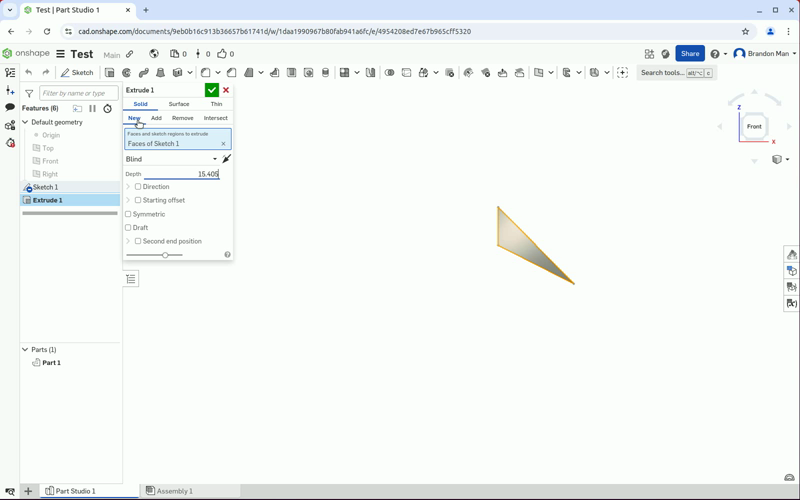
key(enter)
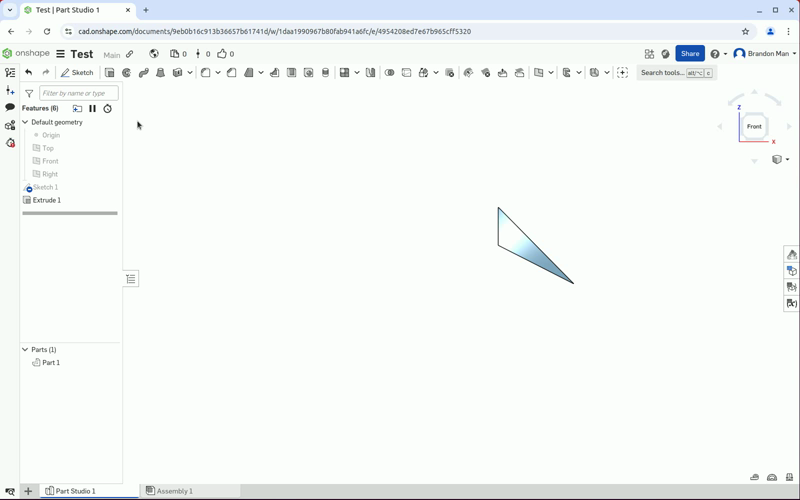
key(shift+h)
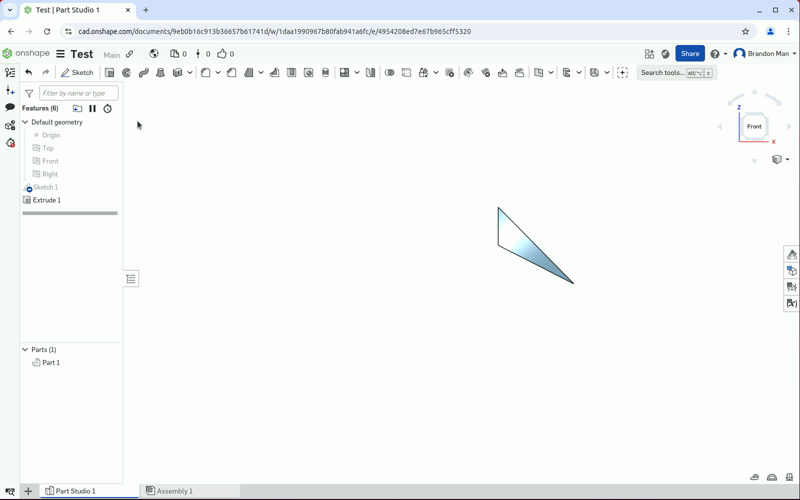
key(shift+h)
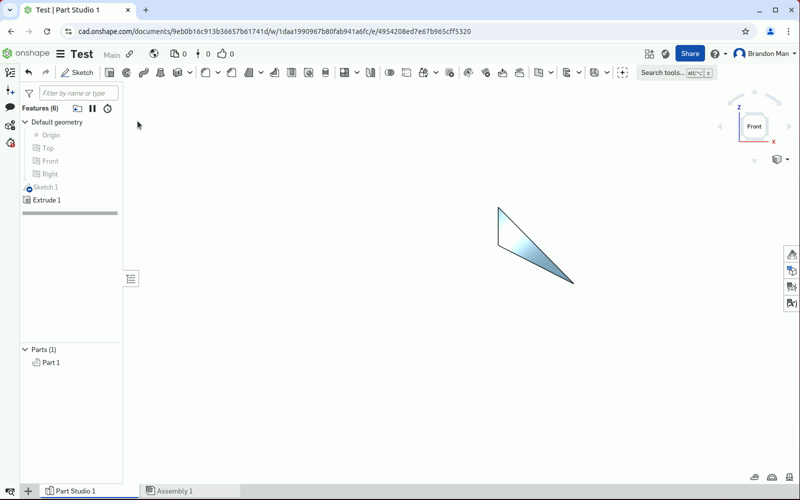
mouse_move(73, 189)
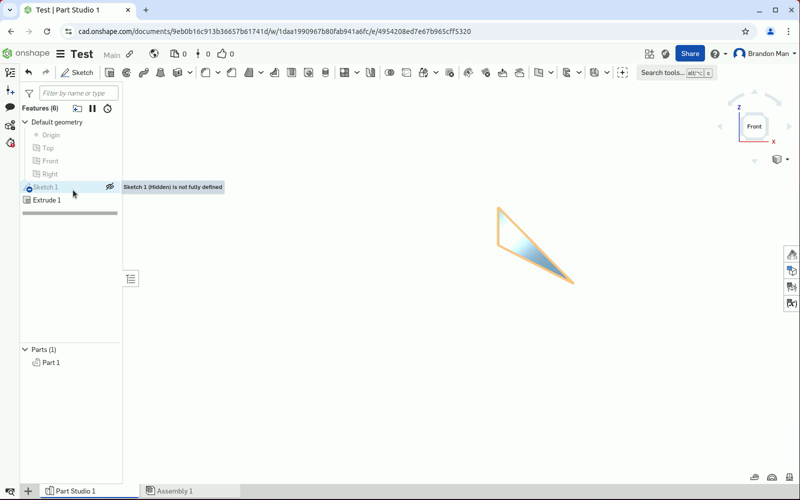
click(73, 189)
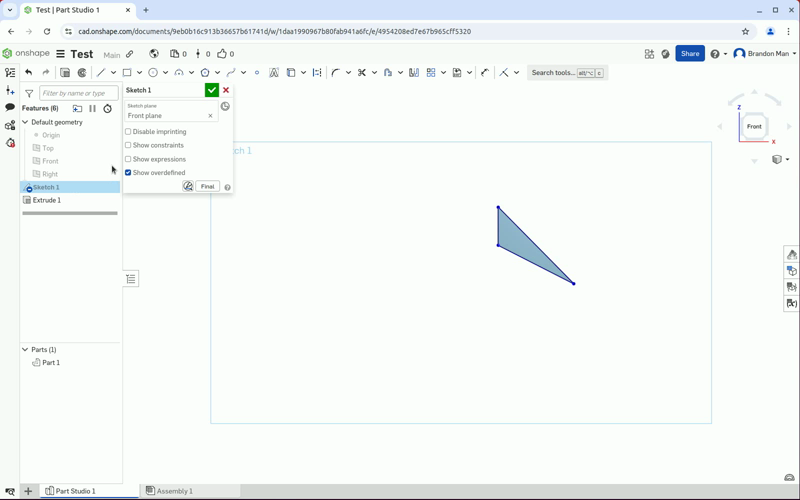
mouse_move(229, 92)
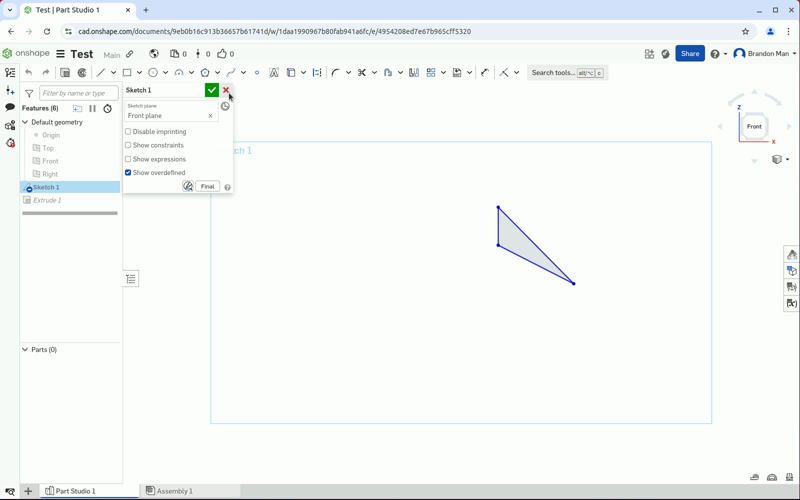
click(229, 92)
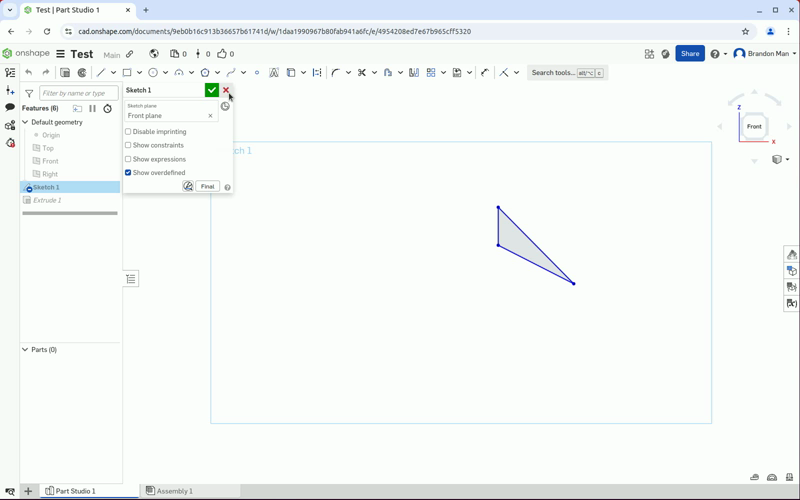
key(shift+s)
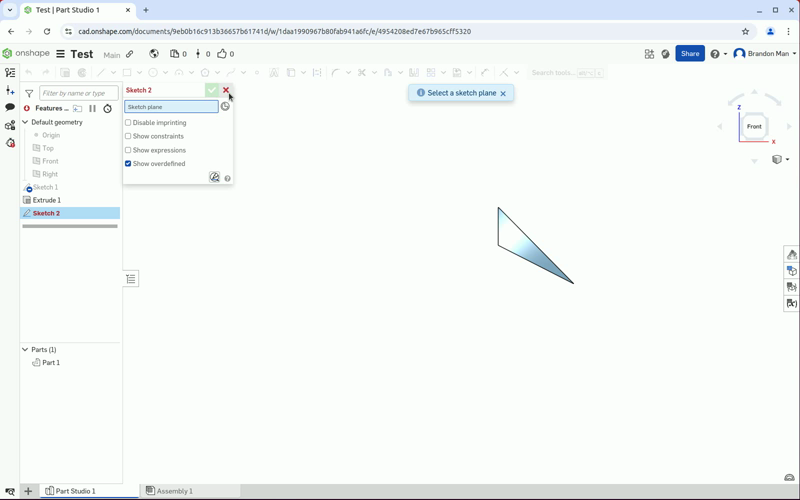
mouse_move(73, 163)
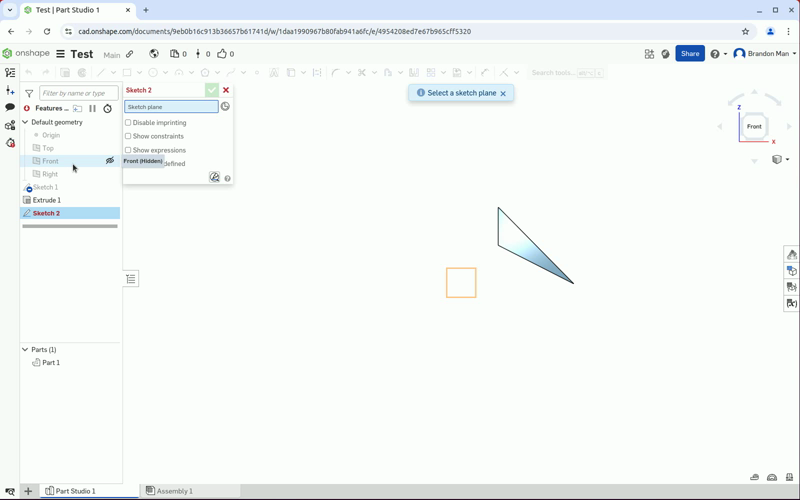
click(73, 163)
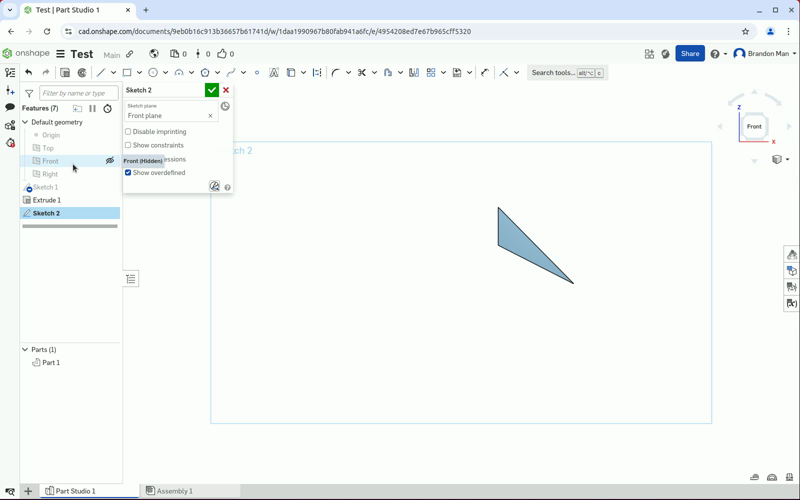
mouse_move(73, 352)
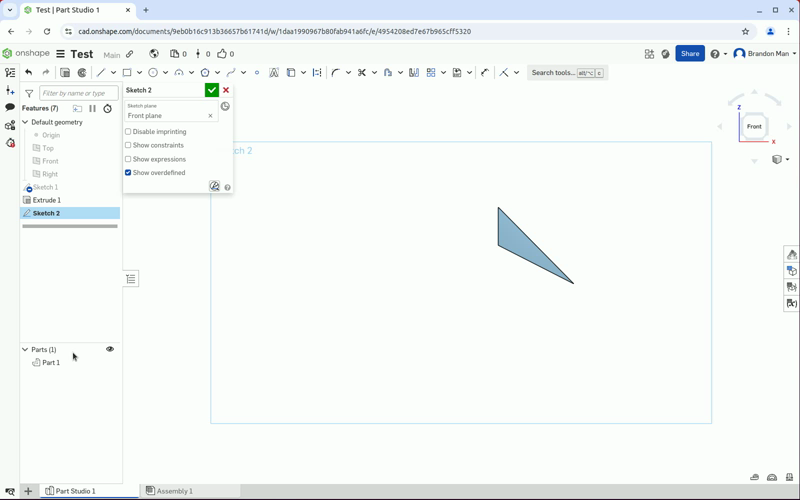
key(y)
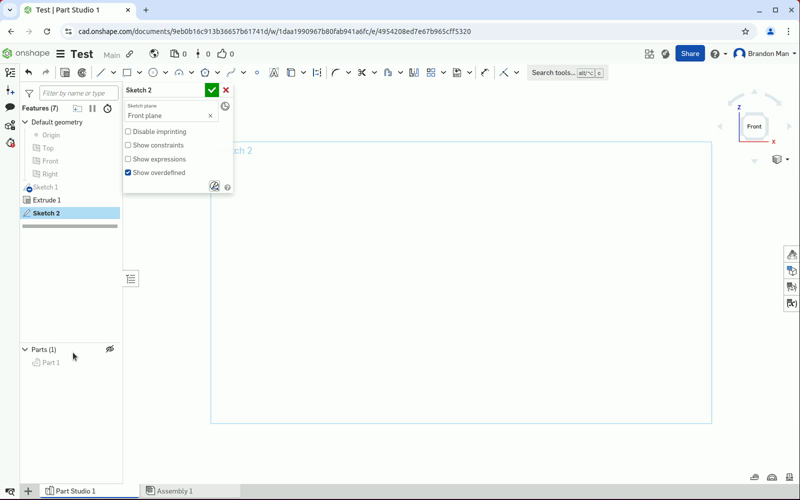
key(l)
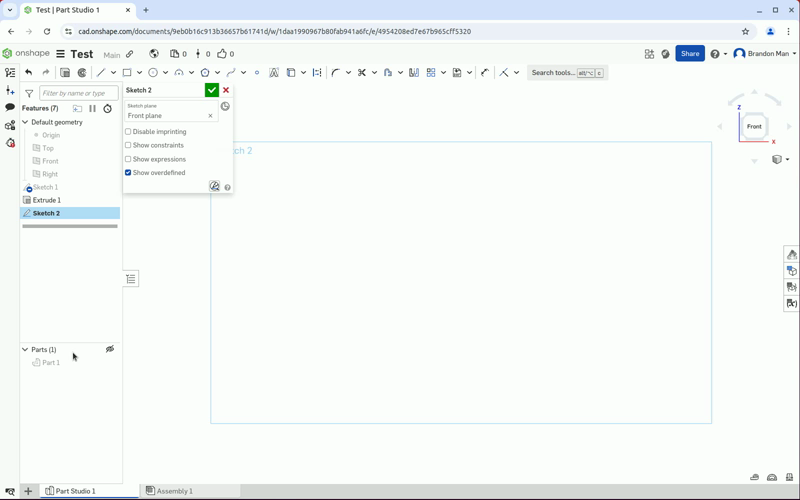
key_down(shift)
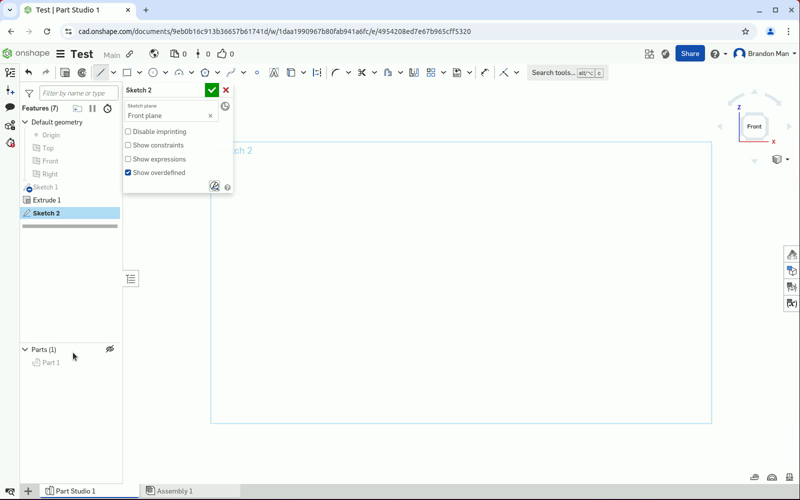
mouse_move(460, 245)
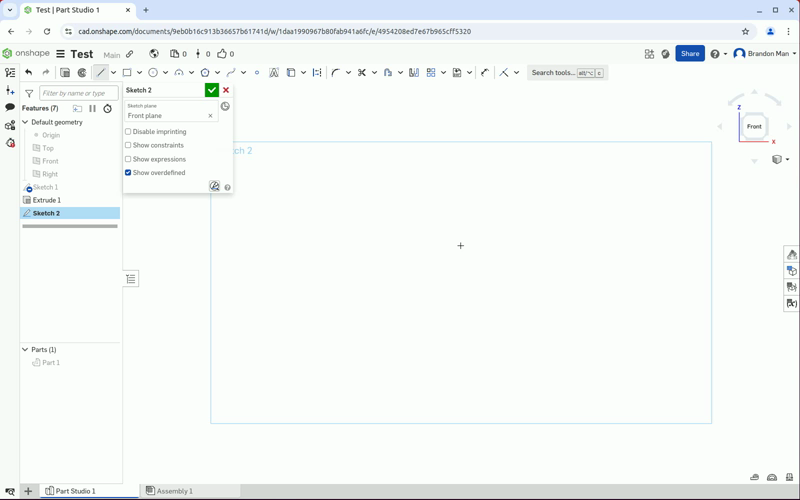
click(460, 245)
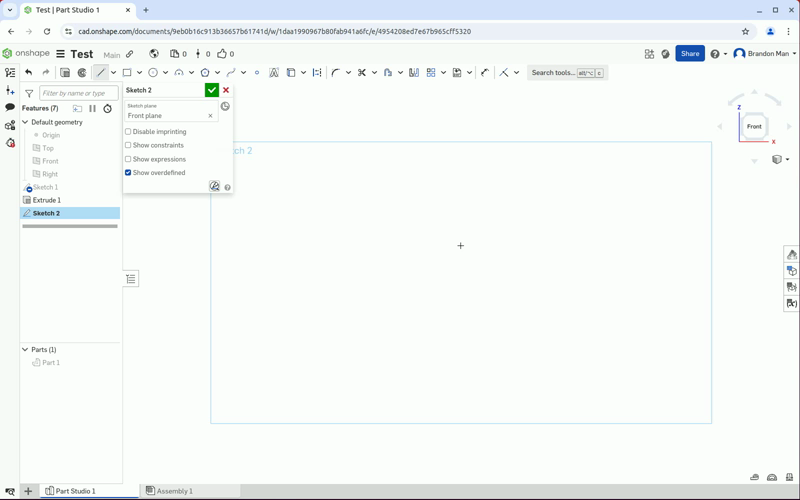
key_up(shift)
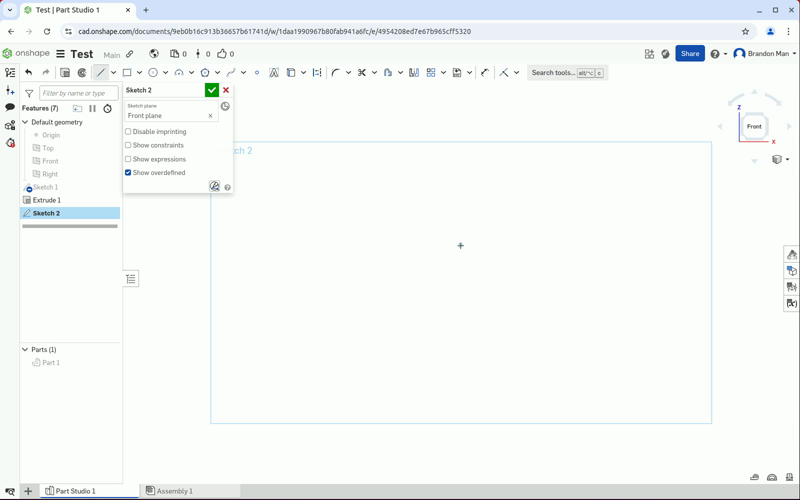
key_down(shift)
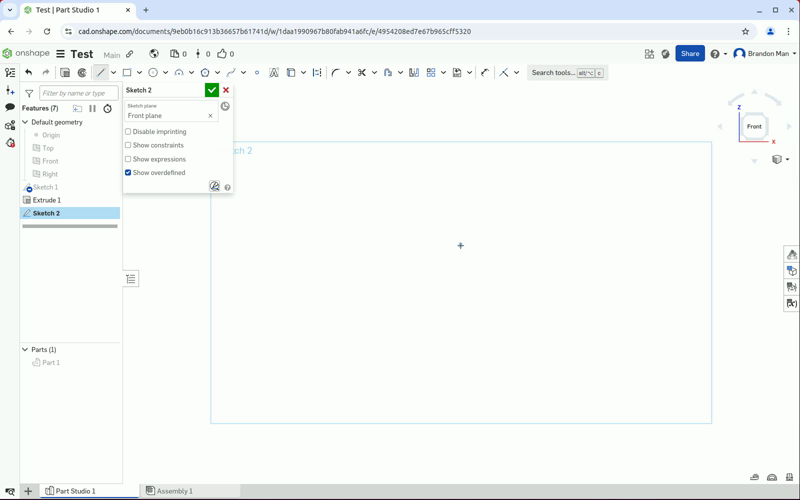
mouse_move(490, 245)
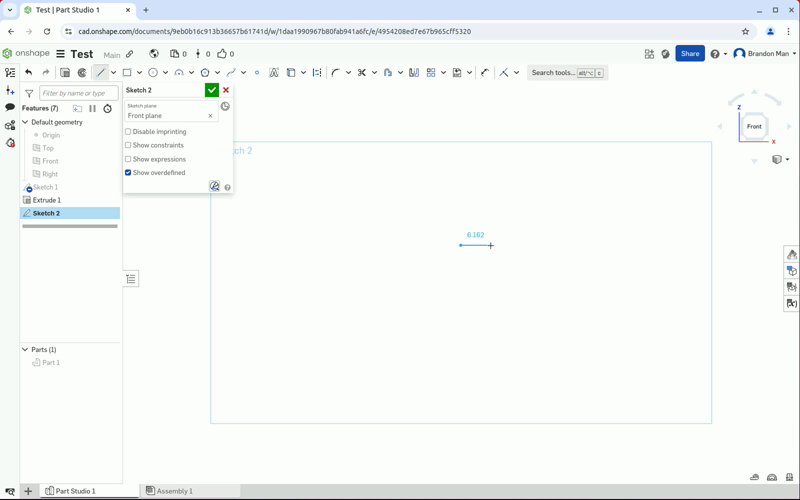
mouse_move(499, 245)
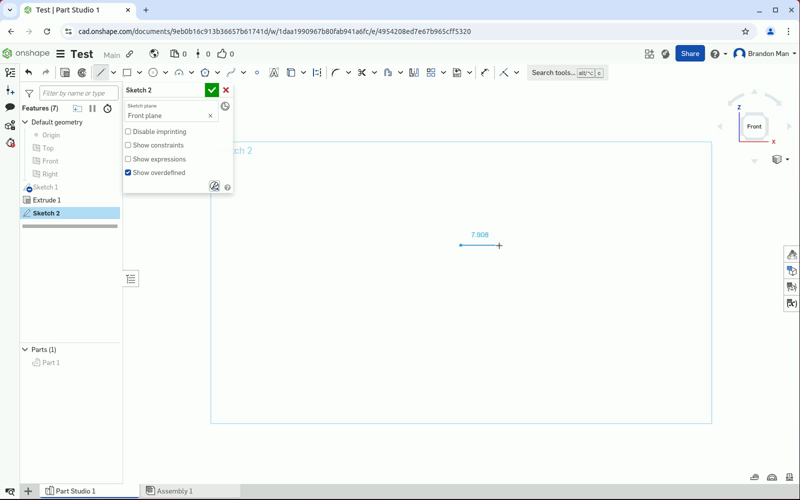
click(499, 245)
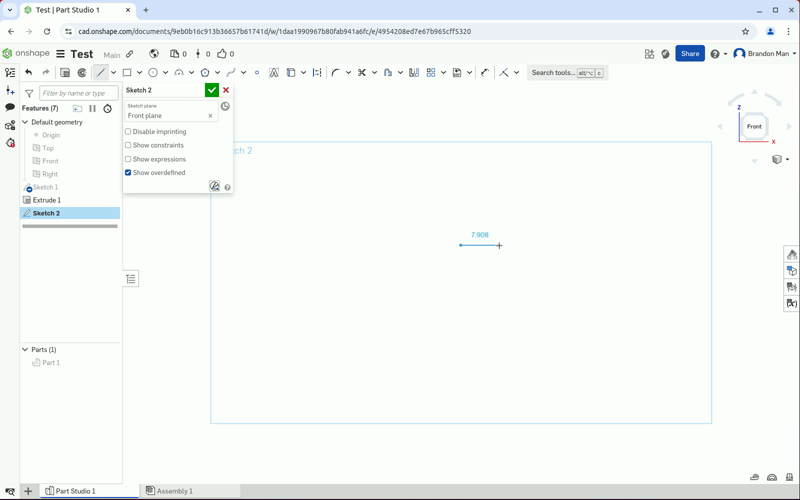
key_up(shift)
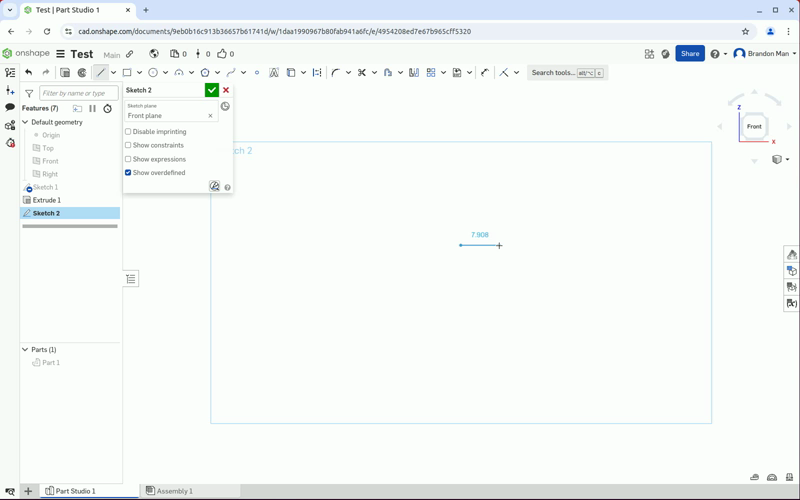
key_down(shift)
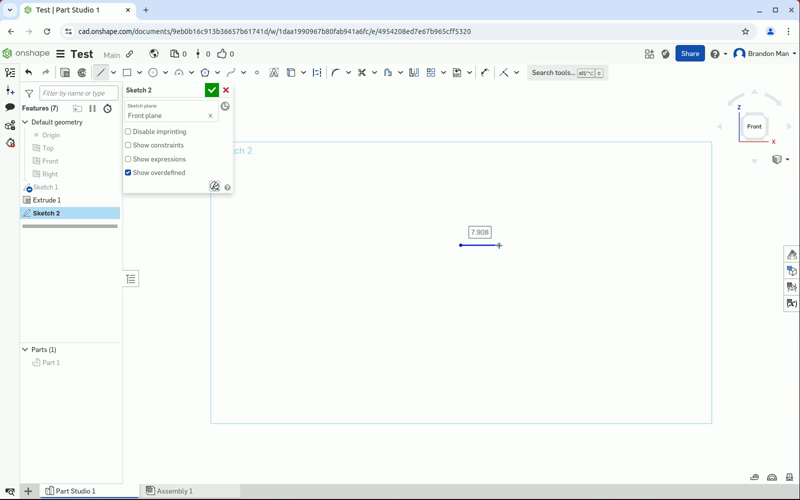
mouse_move(529, 245)
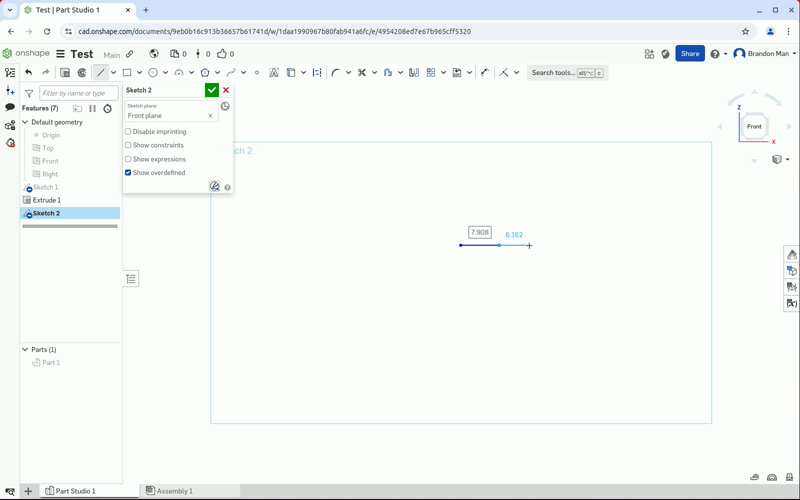
mouse_move(499, 207)
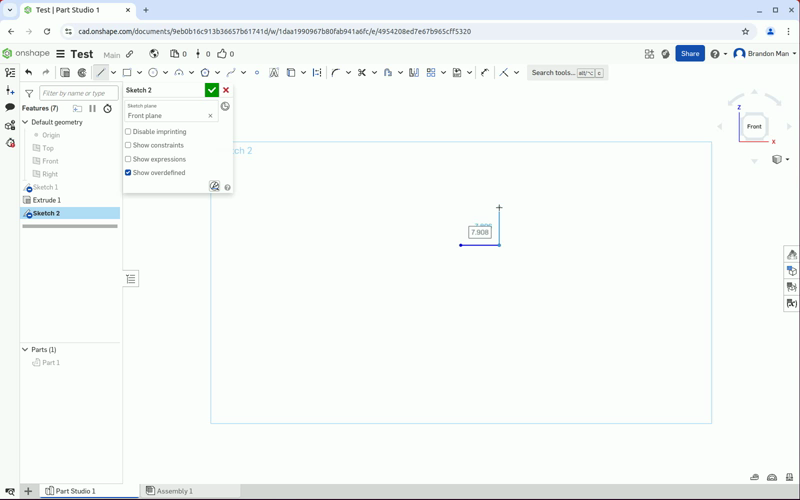
click(499, 207)
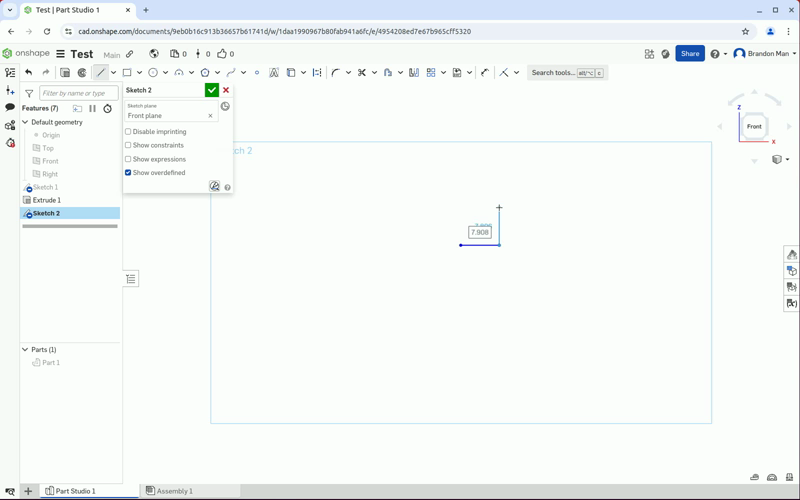
key_up(shift)
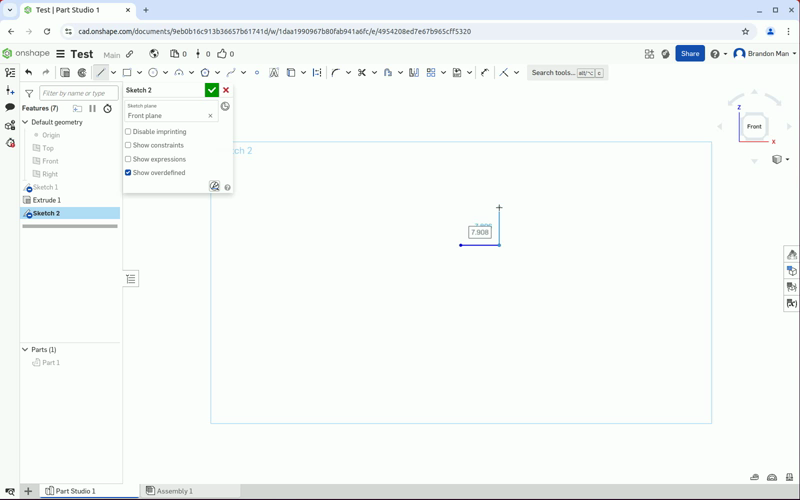
key_down(shift)
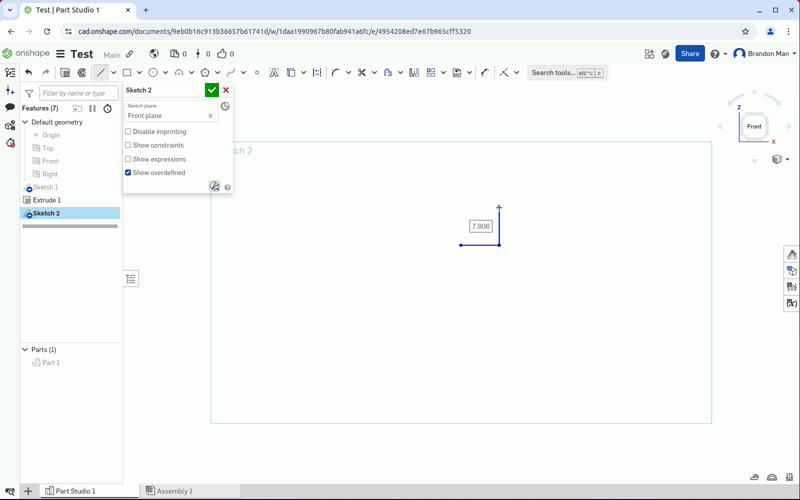
mouse_move(529, 207)
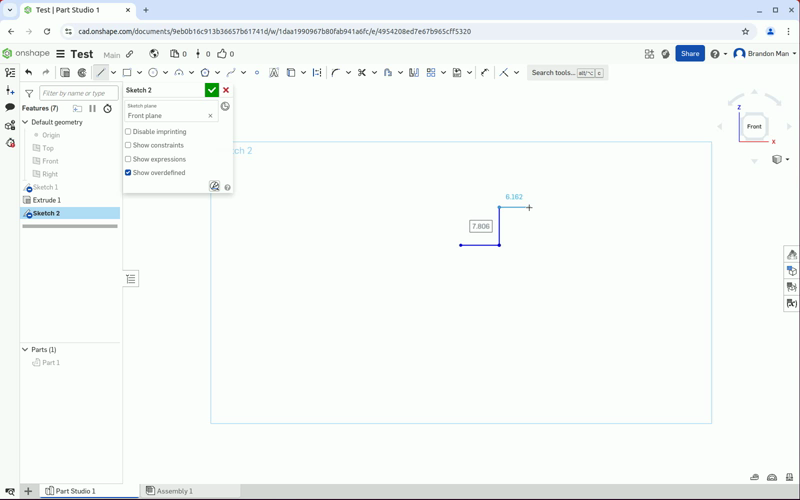
mouse_move(460, 207)
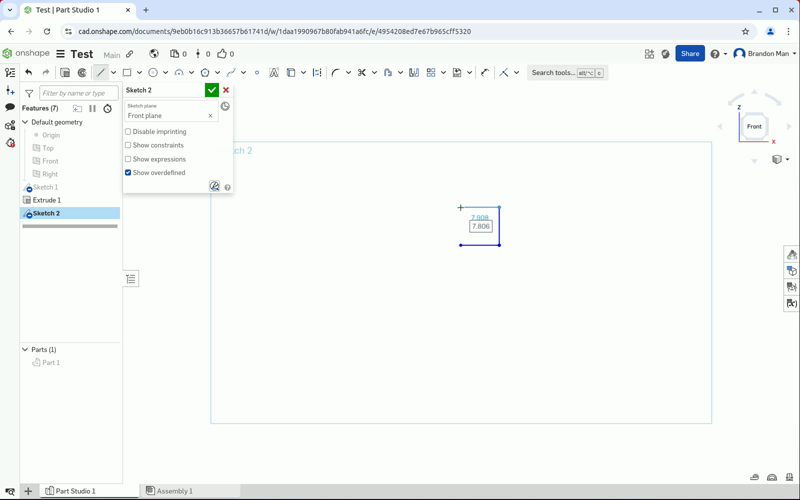
click(460, 207)
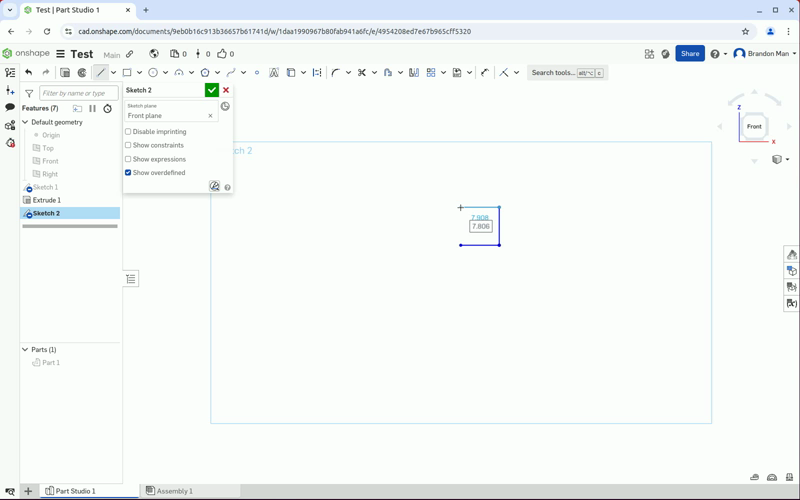
key_up(shift)
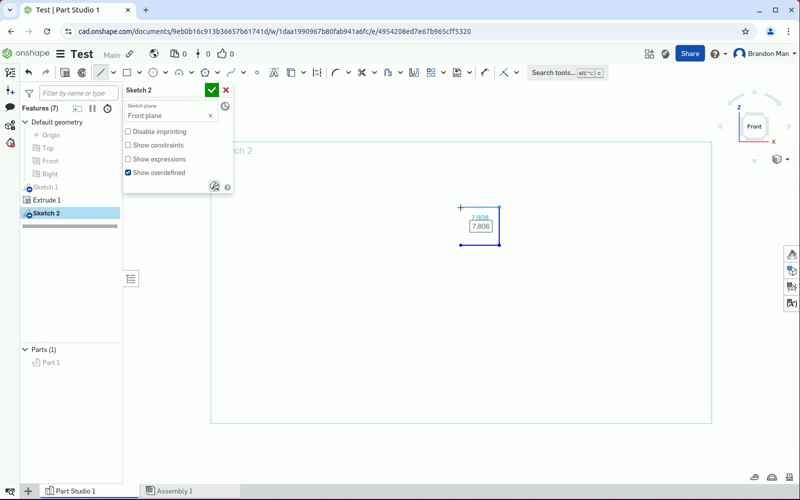
mouse_move(490, 207)
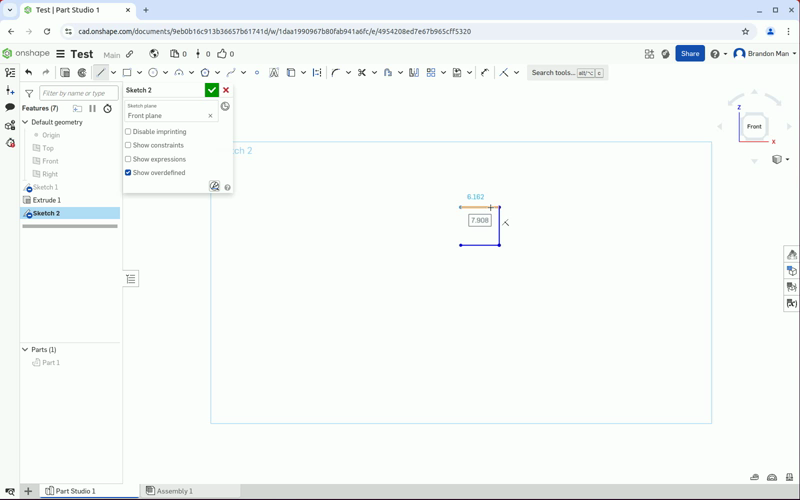
key_down(shift)
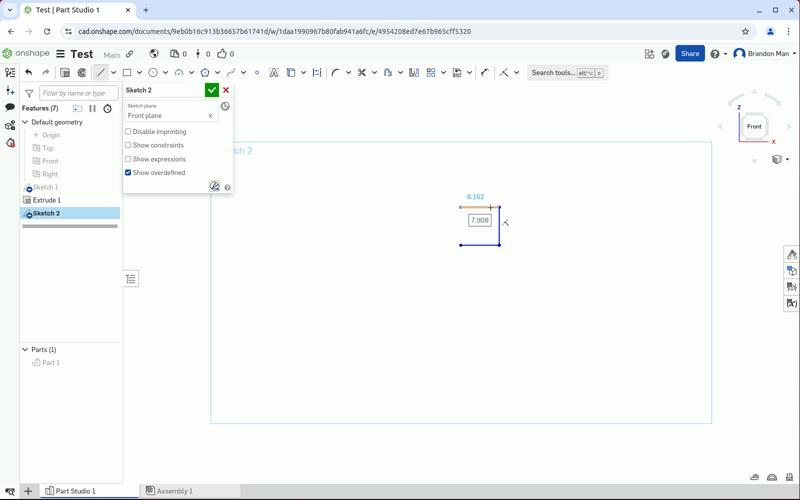
mouse_move(460, 245)
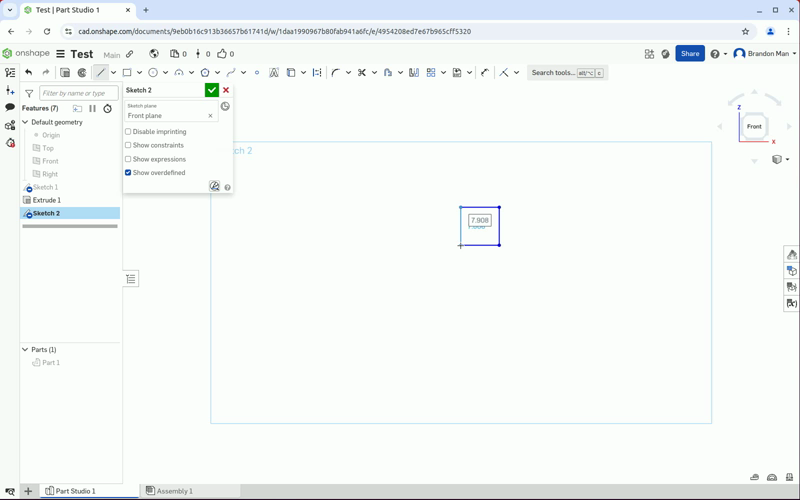
key_up(shift)
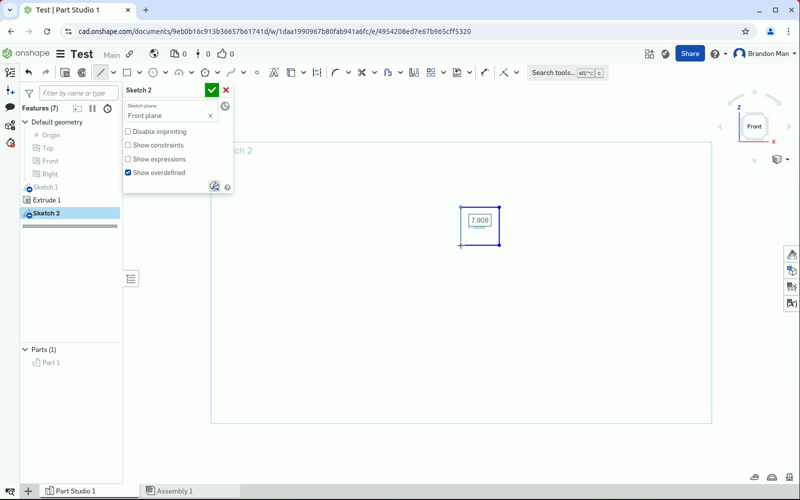
click(460, 245)
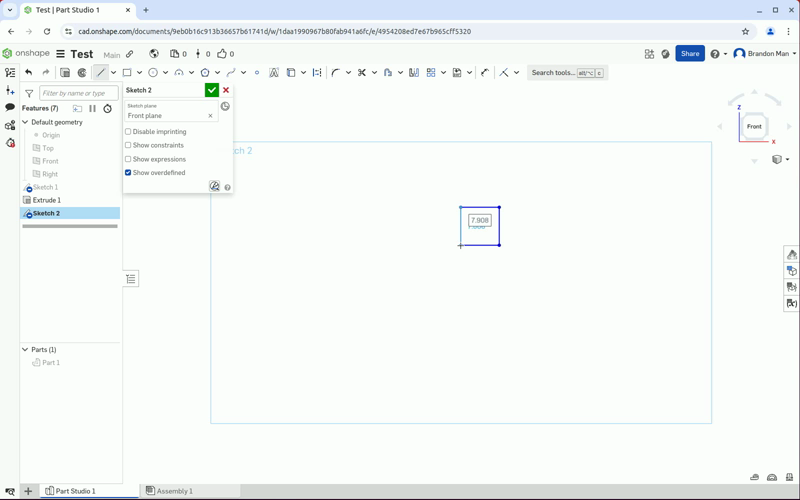
key(esc)
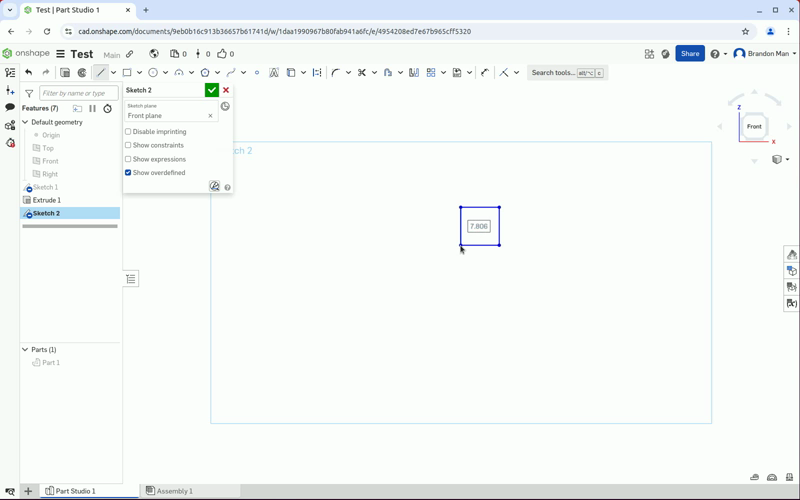
mouse_move(486, 230)
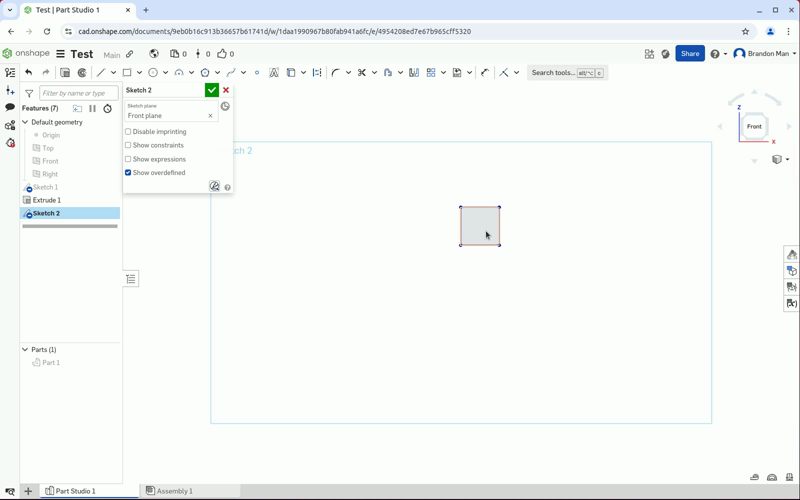
scroll(6)
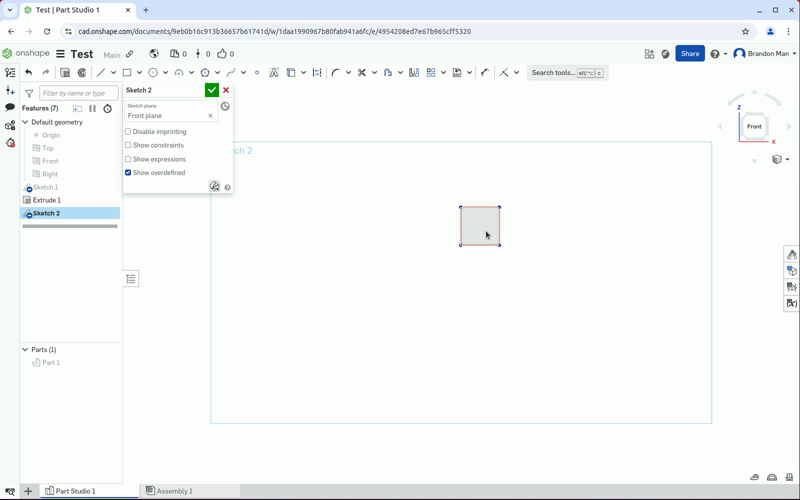
scroll(6)
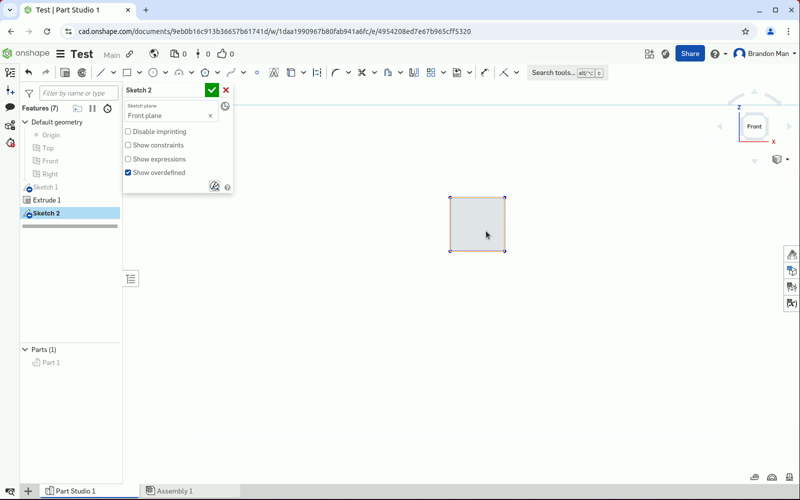
scroll(6)
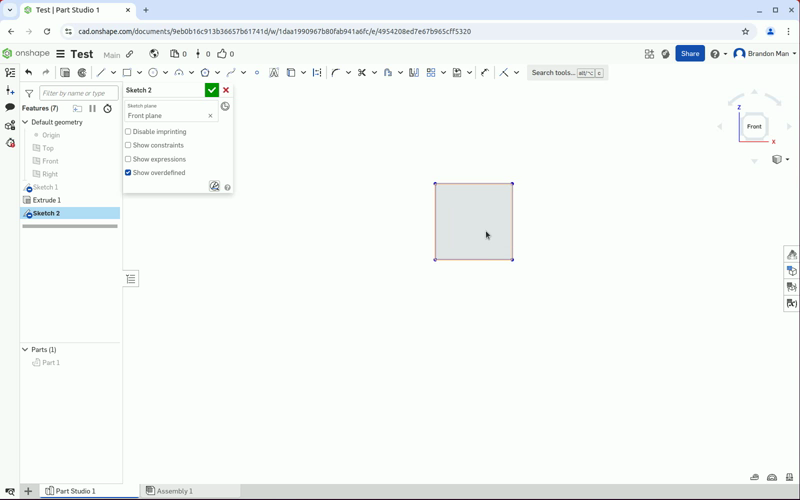
scroll(6)
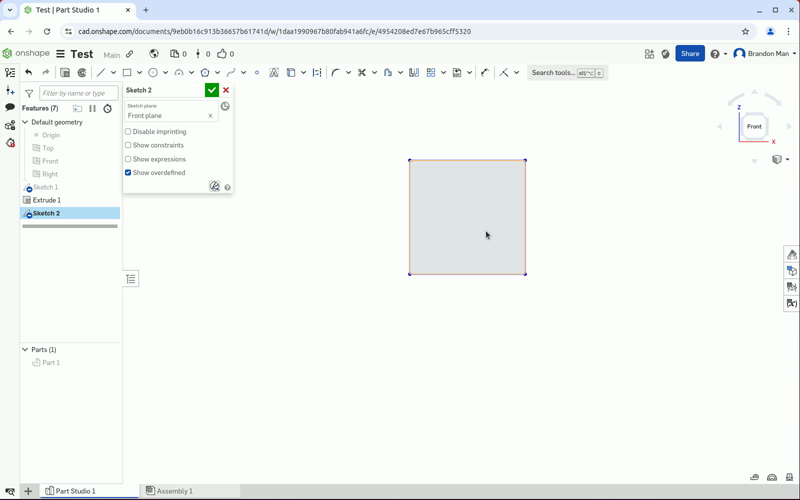
scroll(6)
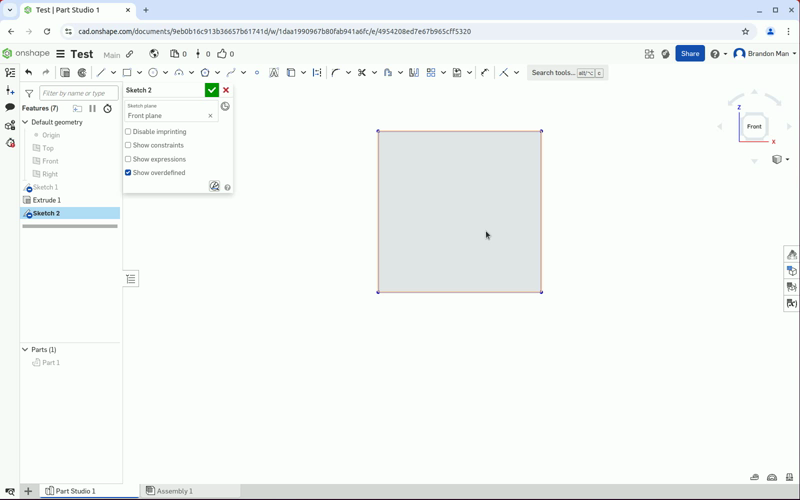
scroll(6)
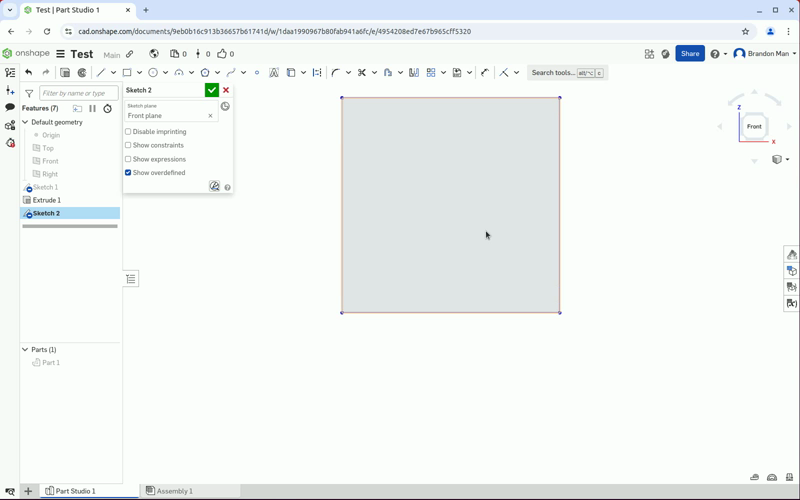
scroll(6)
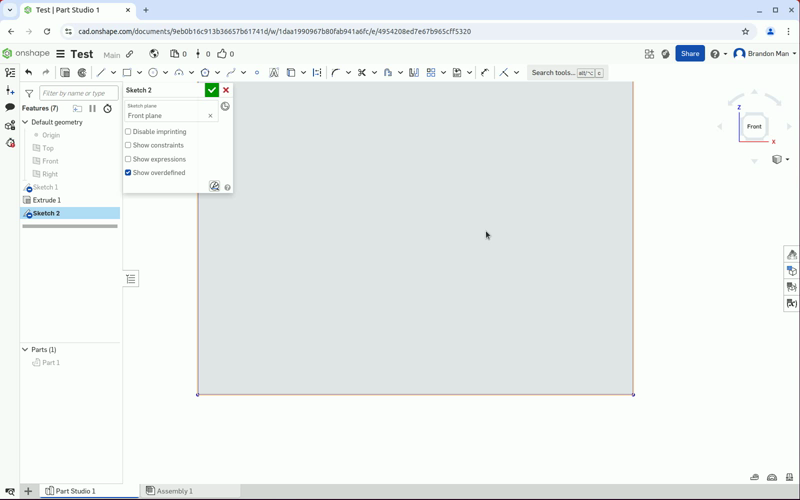
click(486, 230)
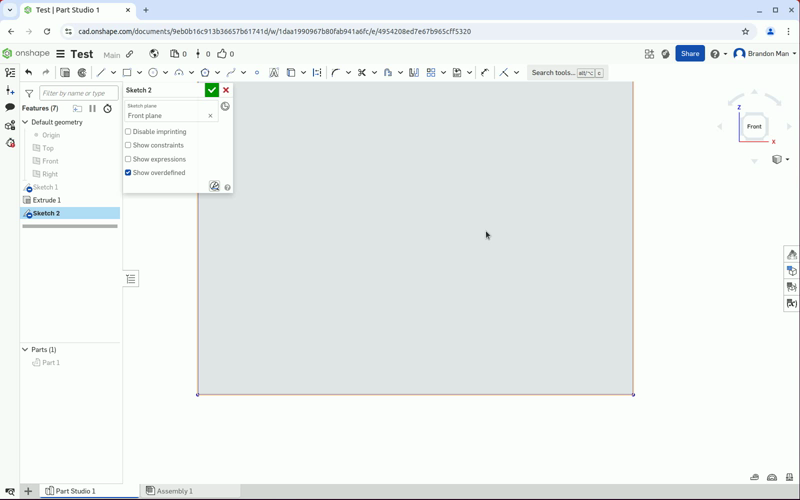
scroll(-6)
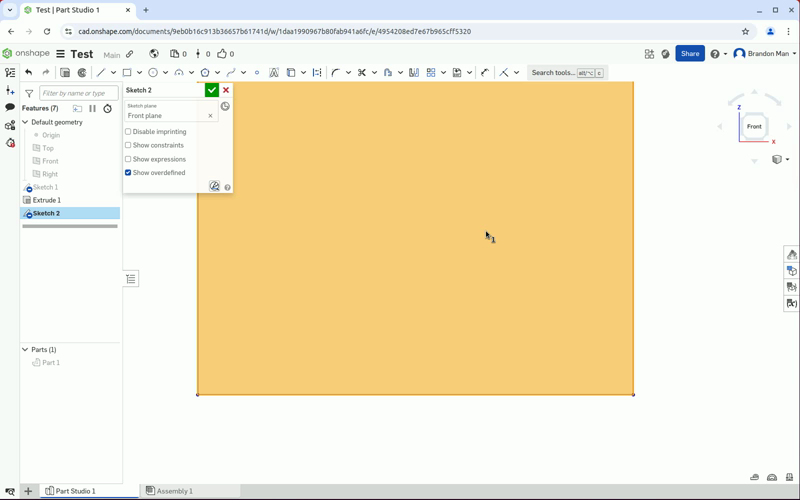
scroll(-6)
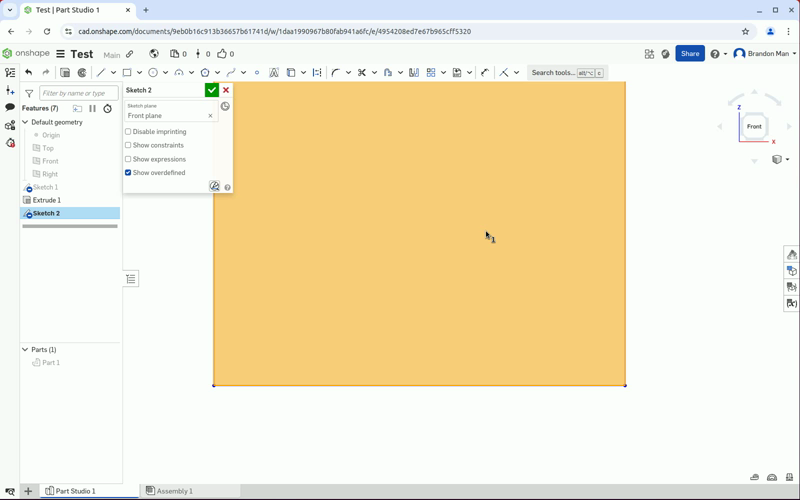
scroll(-6)
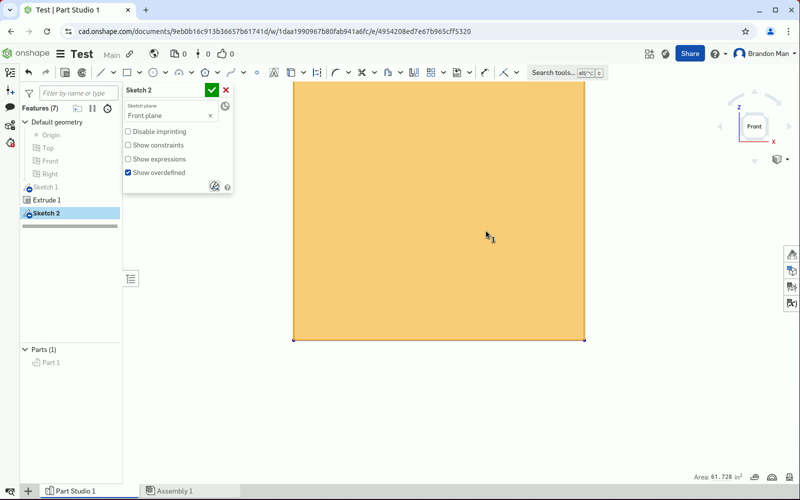
scroll(-6)
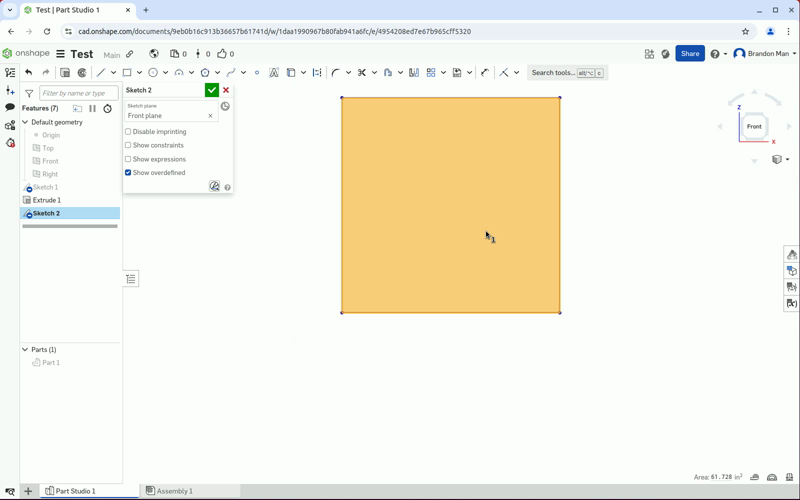
scroll(-6)
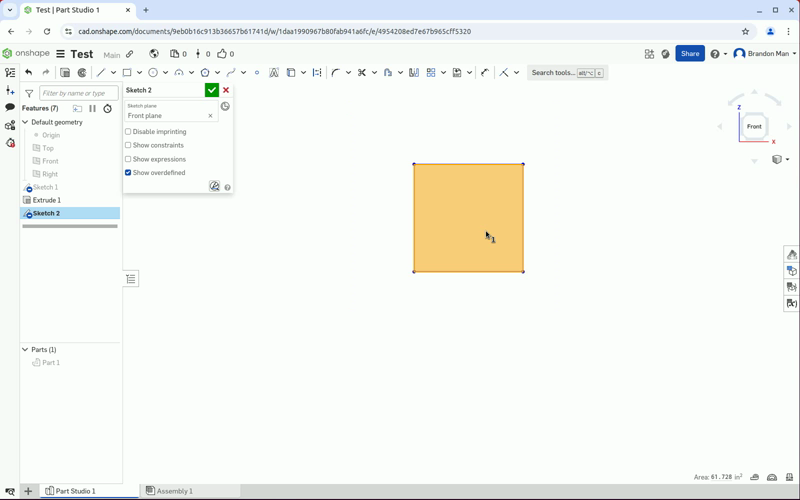
scroll(-6)
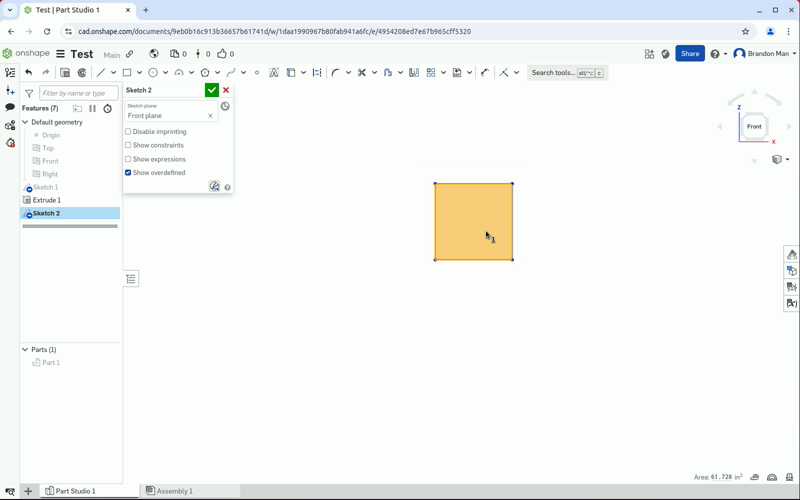
scroll(-6)
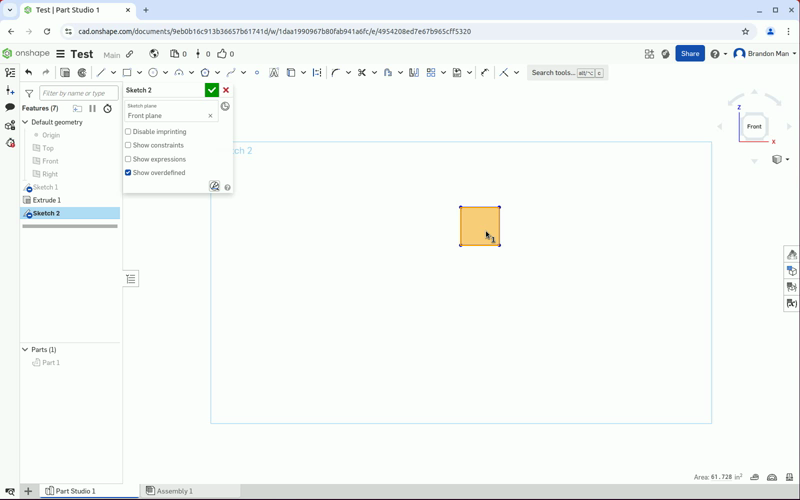
mouse_move(73, 352)
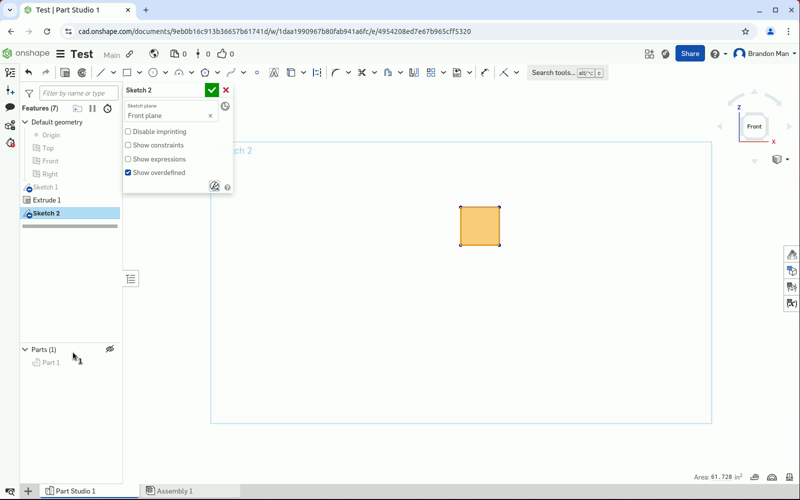
key(shift+y)
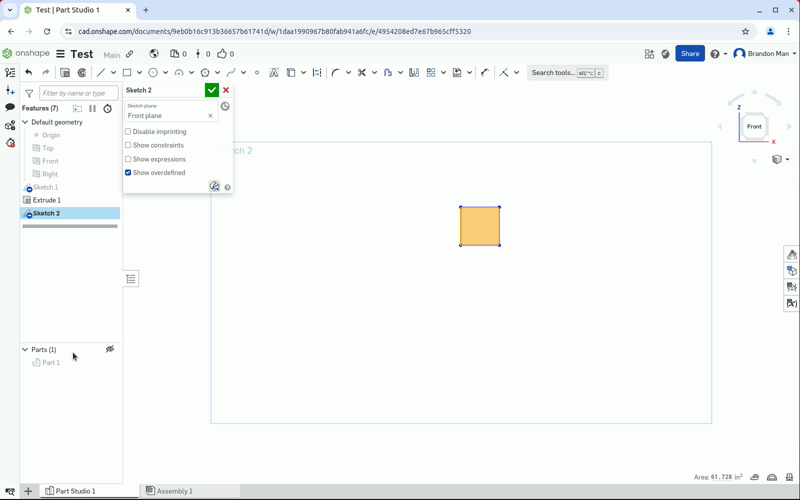
key(shift+e)
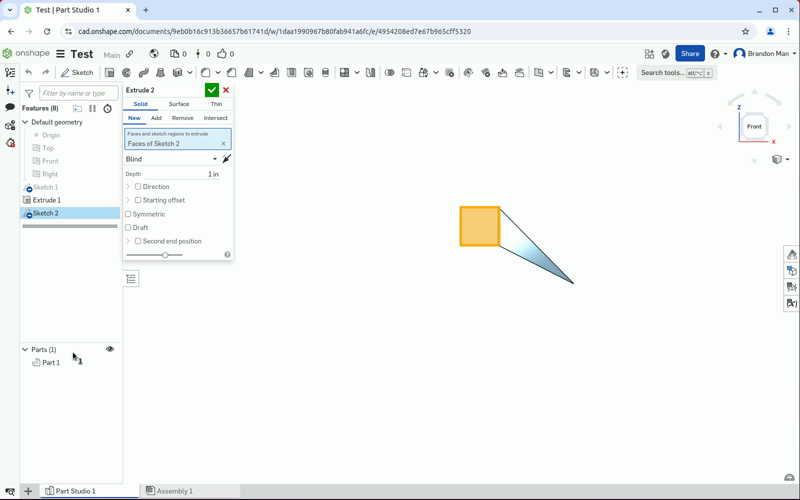
mouse_move(143, 106)
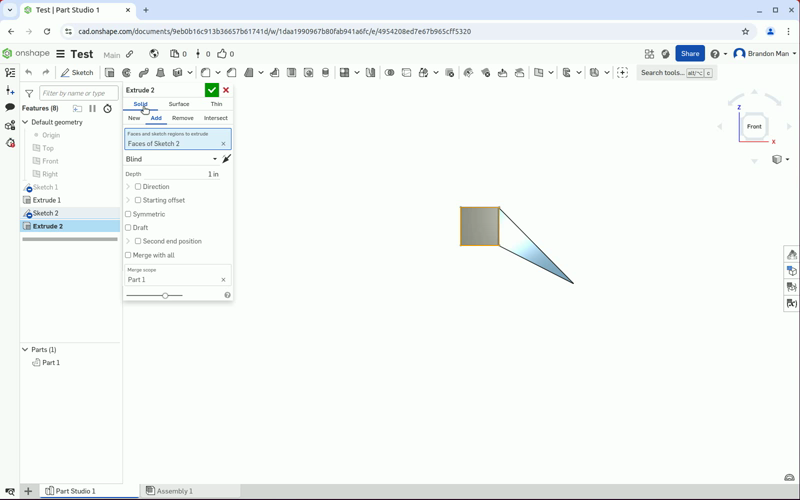
click(143, 106)
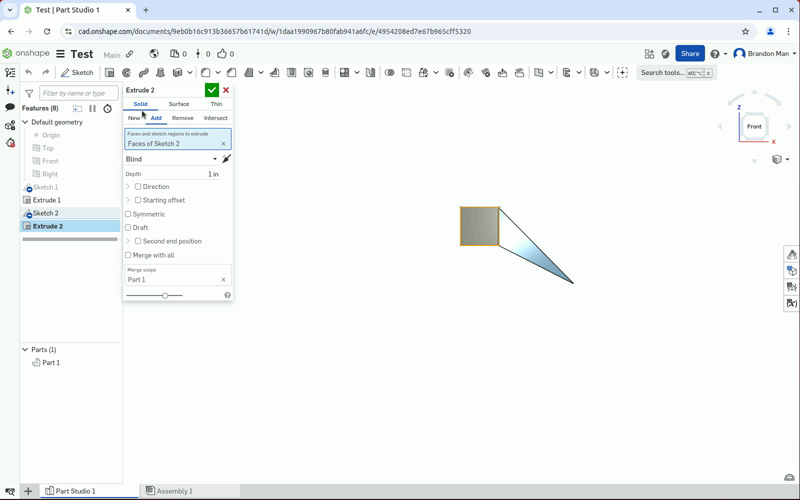
mouse_move(137, 120)
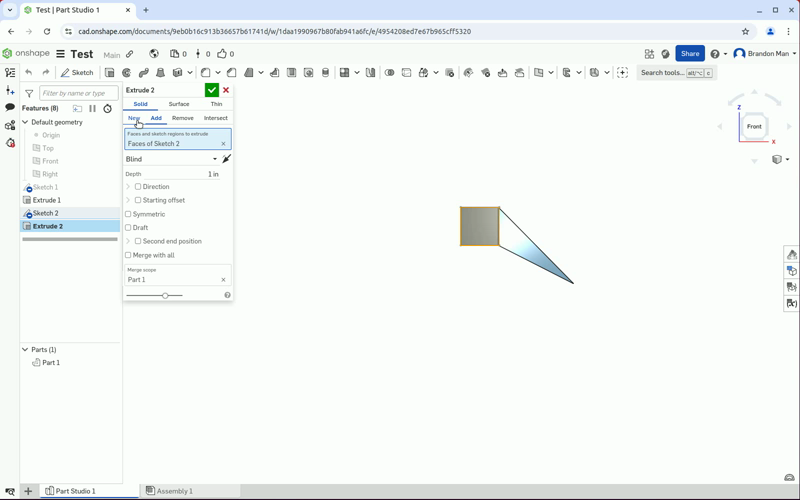
click(137, 120)
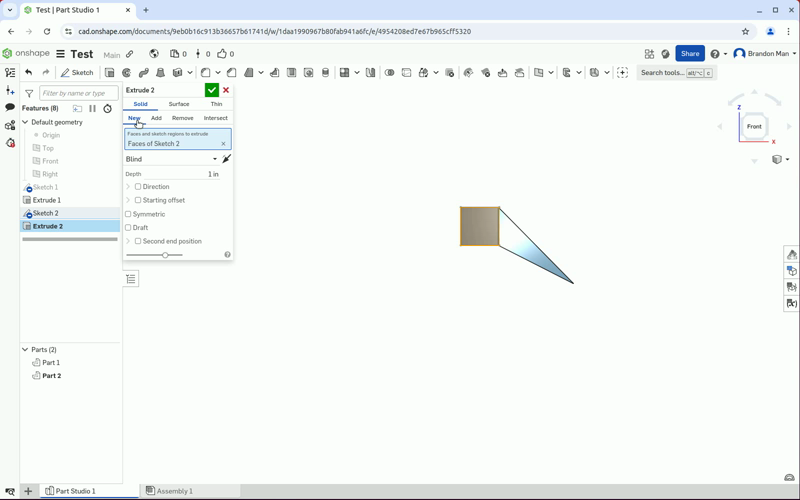
key(tab, 4)
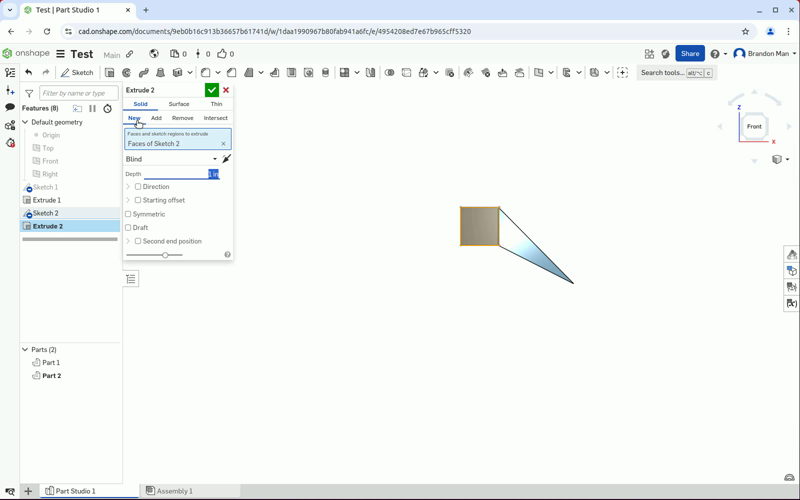
text(15.405)
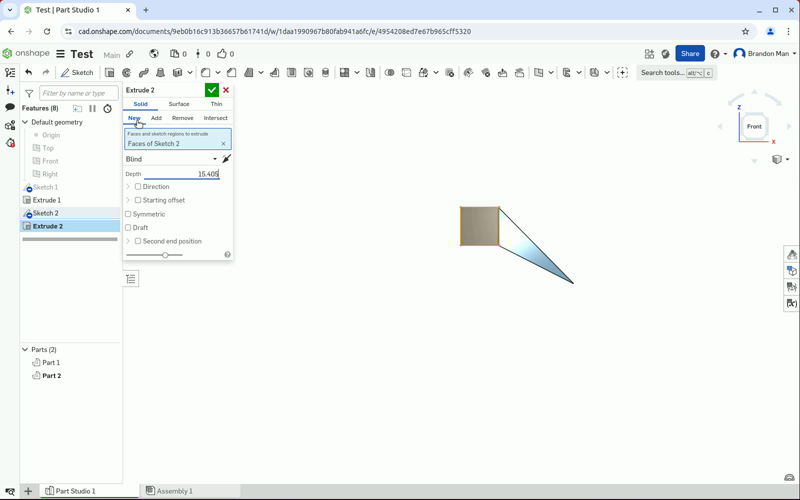
key(enter)
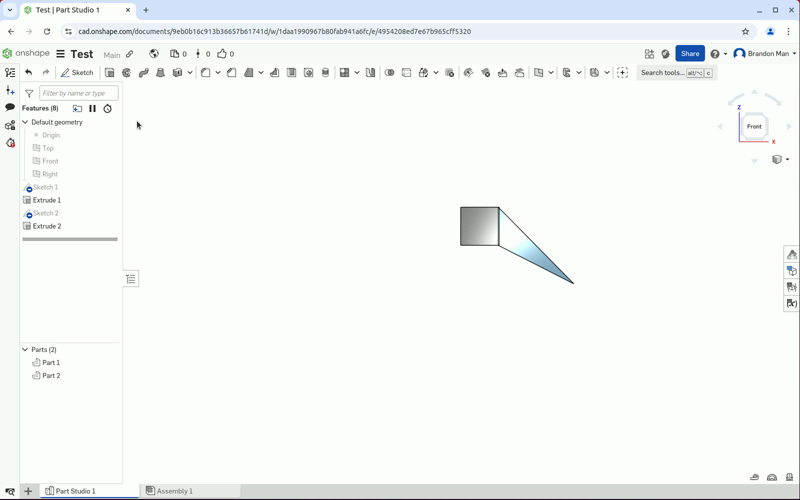
key(shift+h)
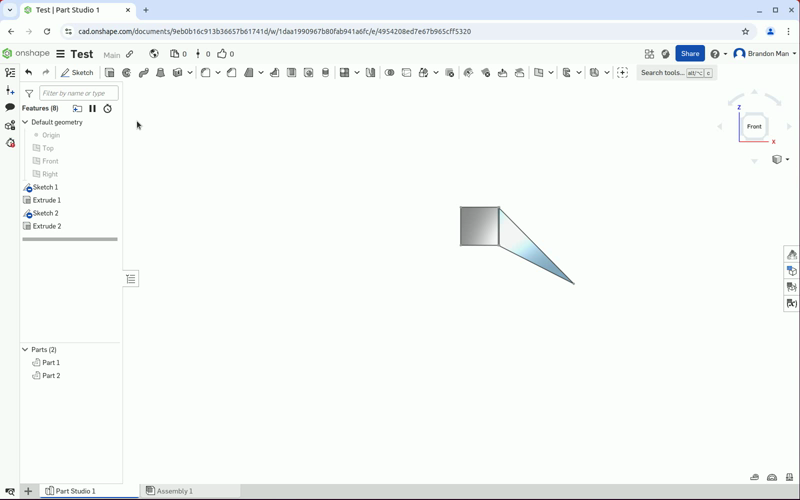
key(shift+h)
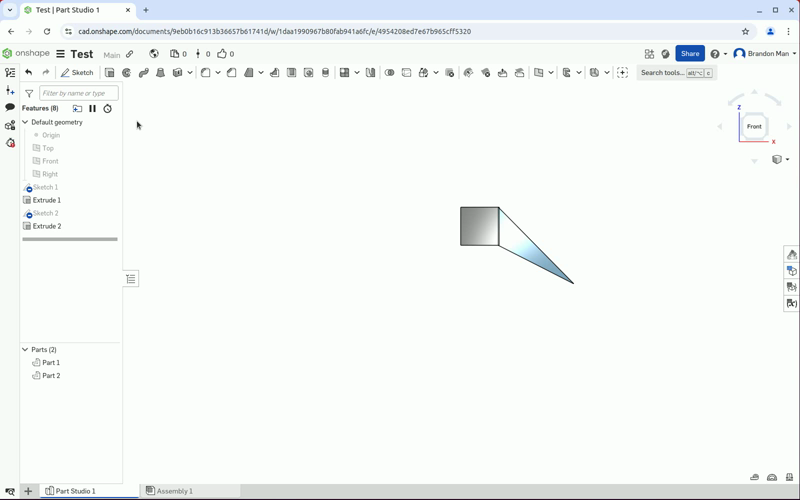
mouse_move(73, 189)
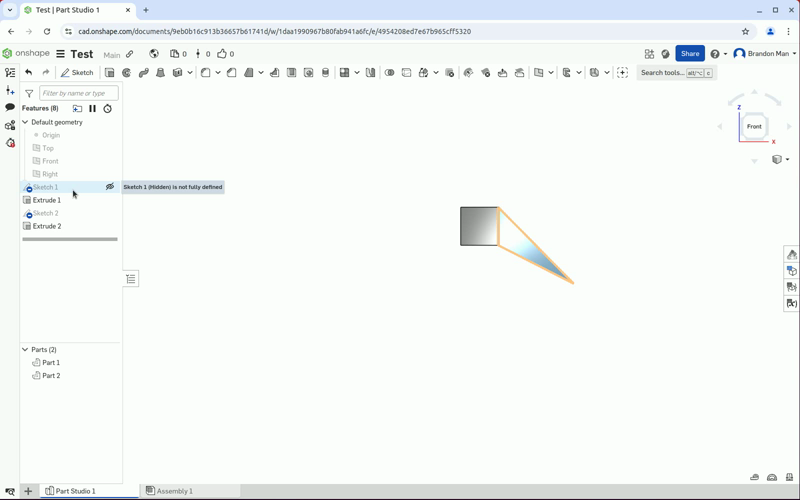
click(73, 189)
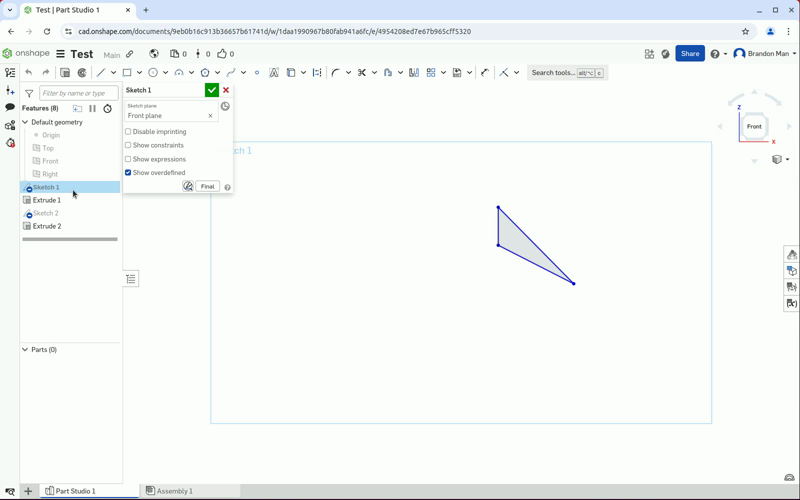
mouse_move(229, 92)
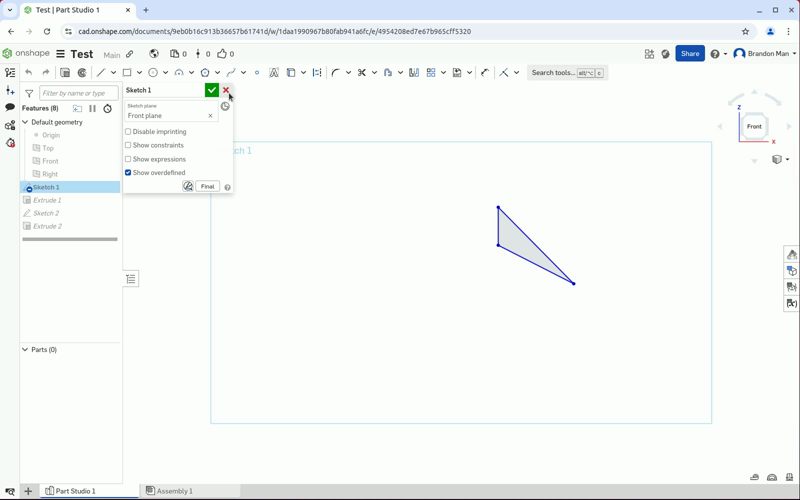
click(229, 92)
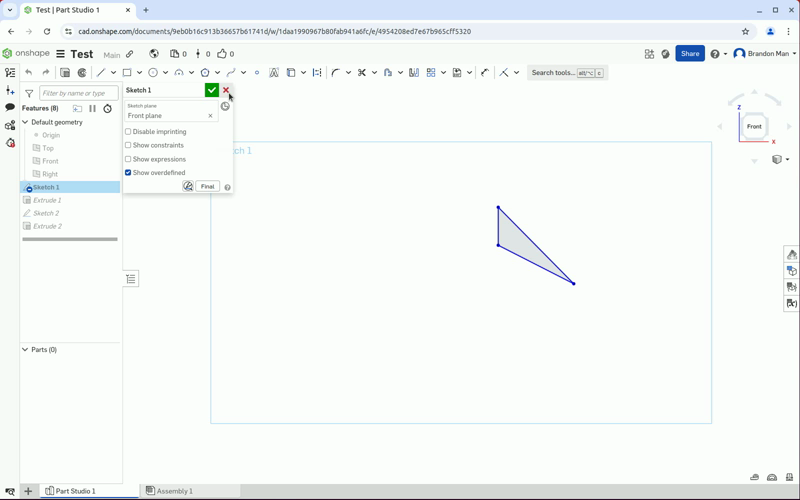
key(shift+s)
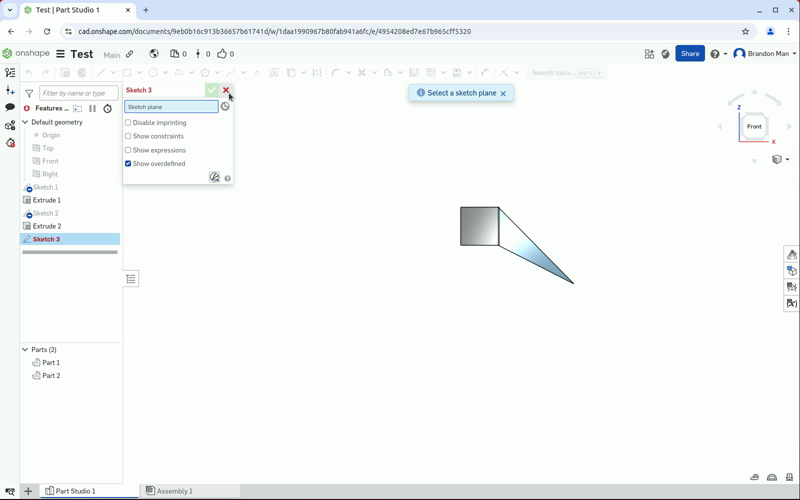
mouse_move(73, 163)
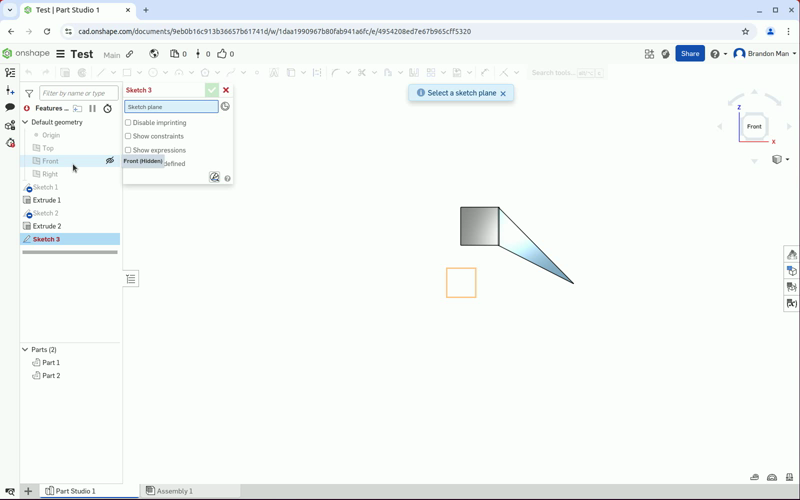
click(73, 163)
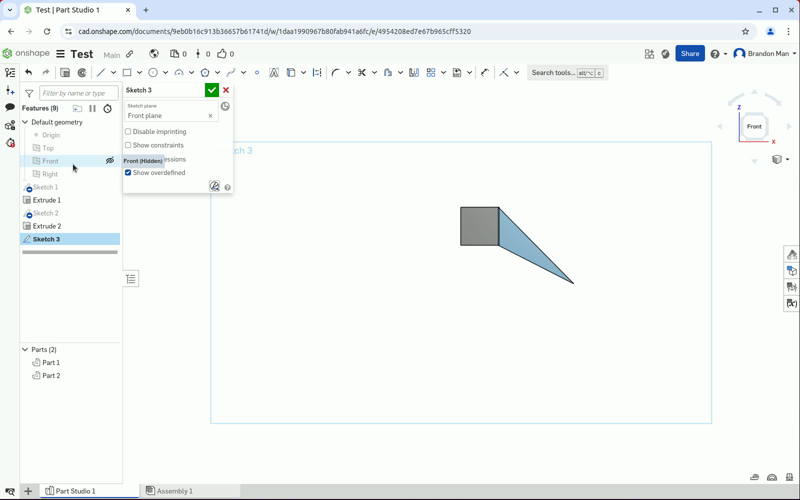
mouse_move(73, 352)
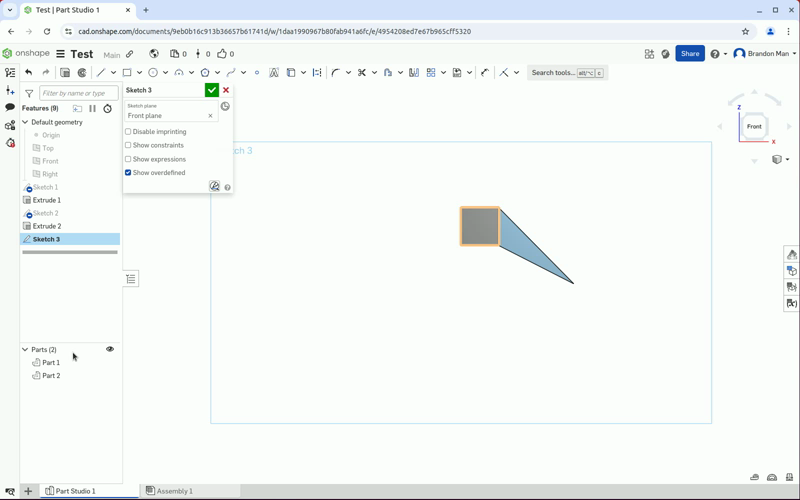
key(y)
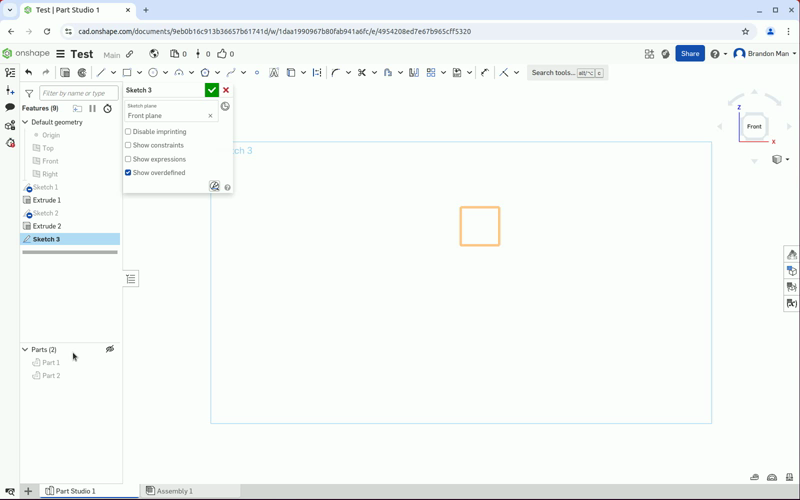
key(l)
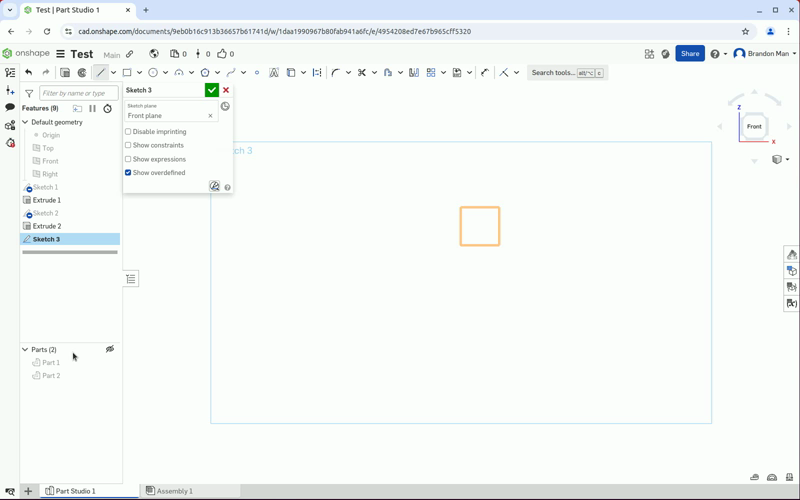
key_down(shift)
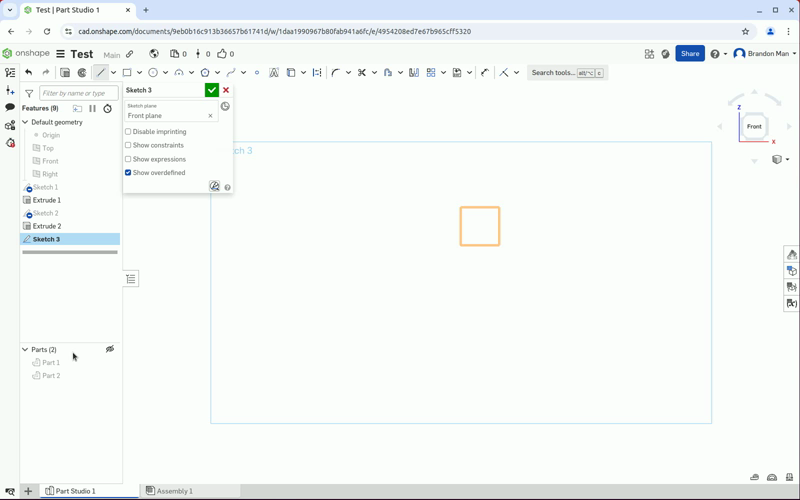
mouse_move(460, 282)
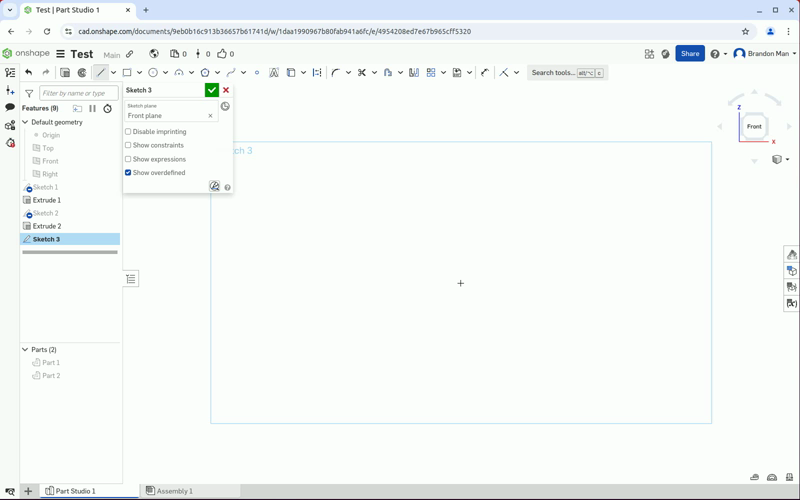
click(460, 282)
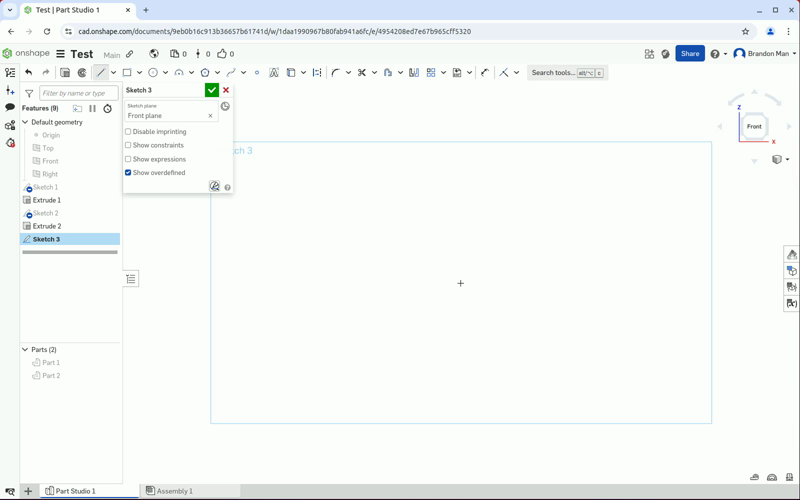
key_up(shift)
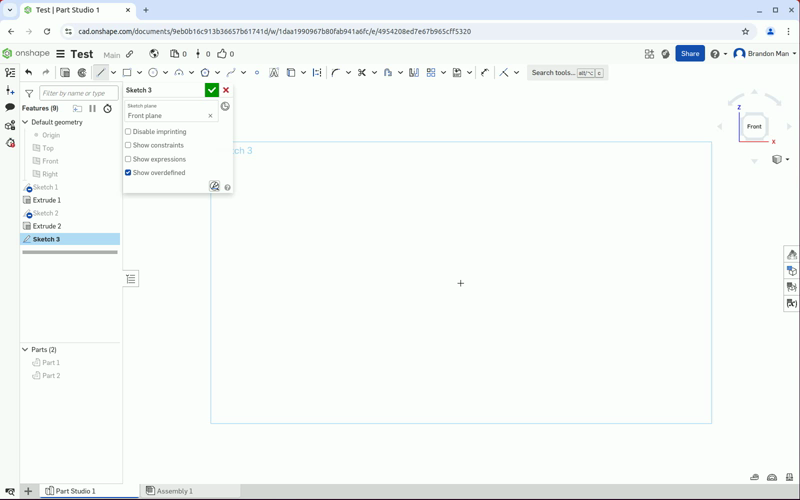
key_down(shift)
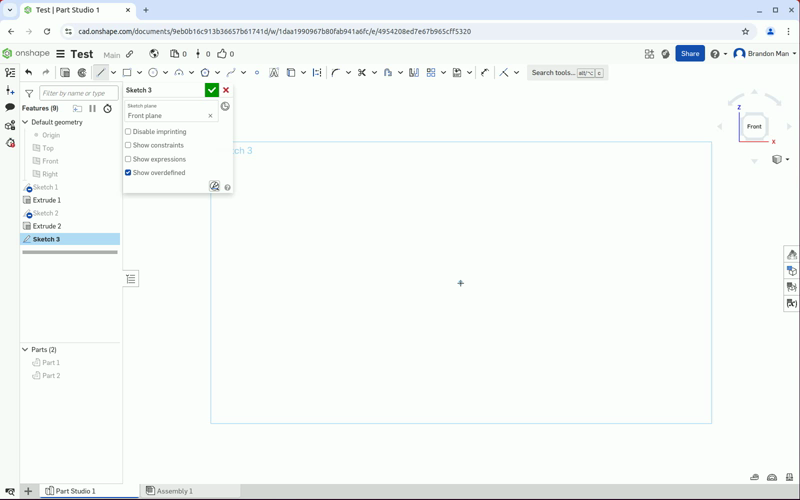
mouse_move(573, 282)
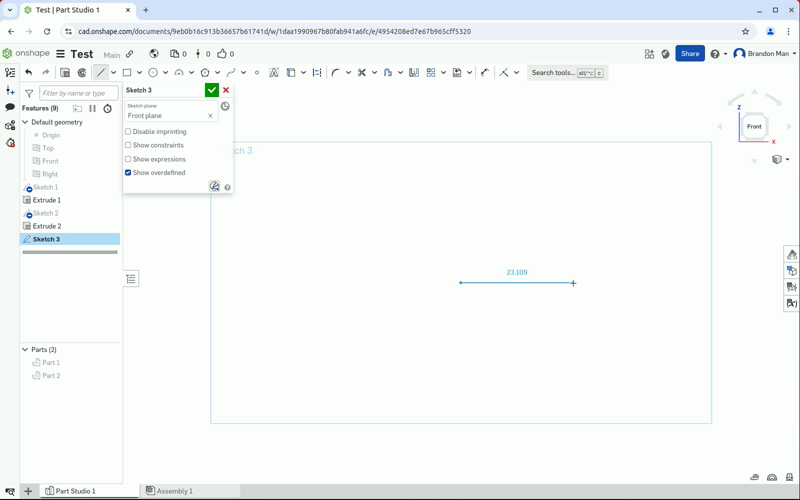
click(573, 282)
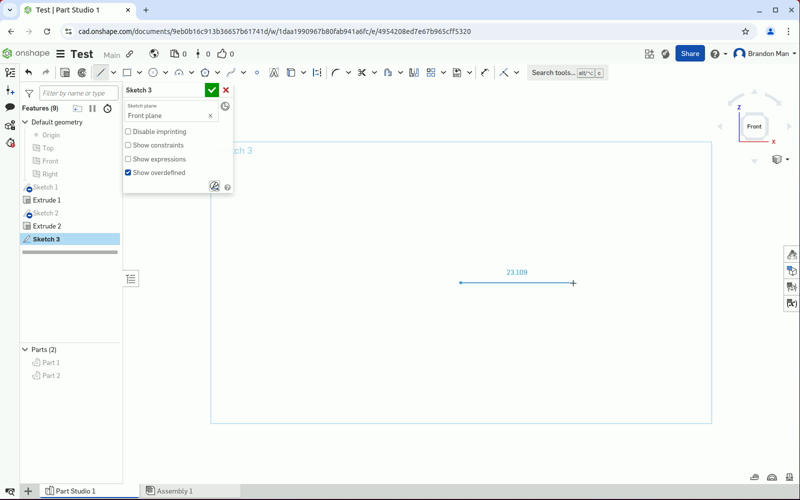
key_up(shift)
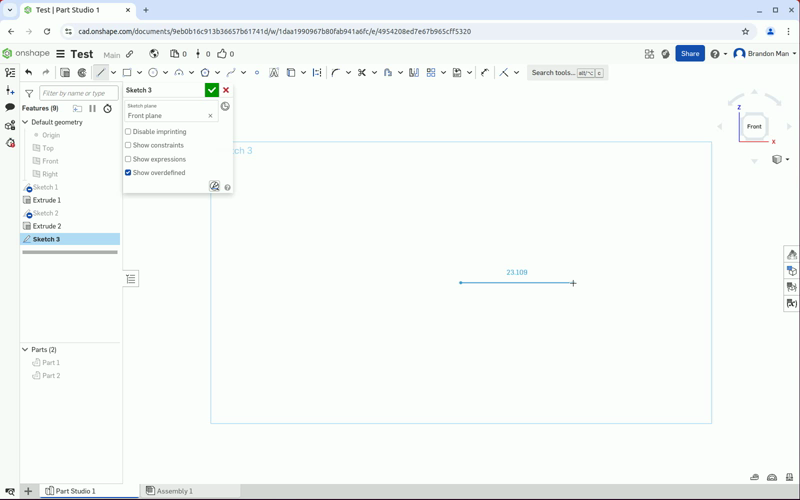
key_down(shift)
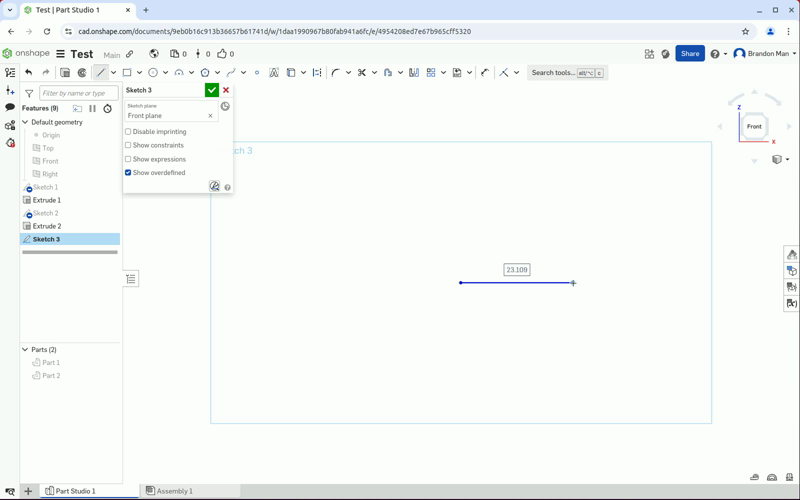
mouse_move(498, 245)
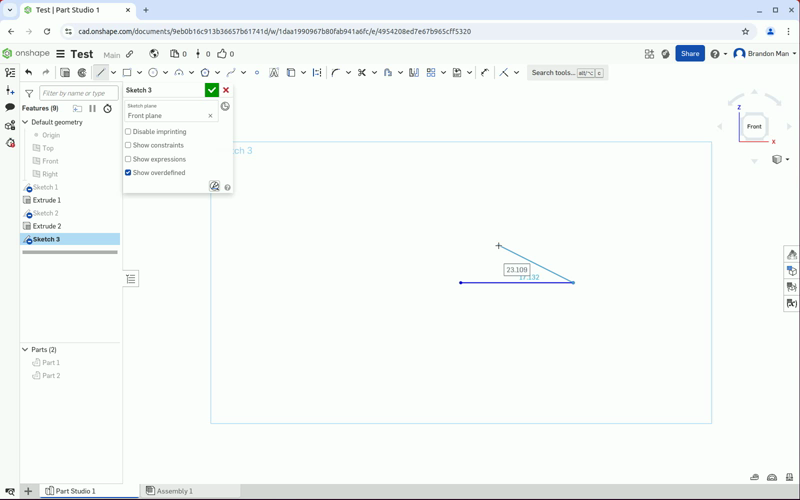
click(498, 245)
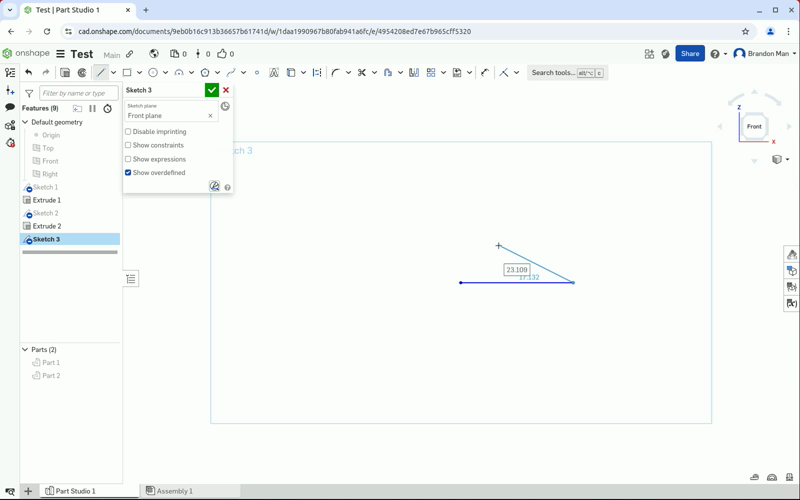
key_up(shift)
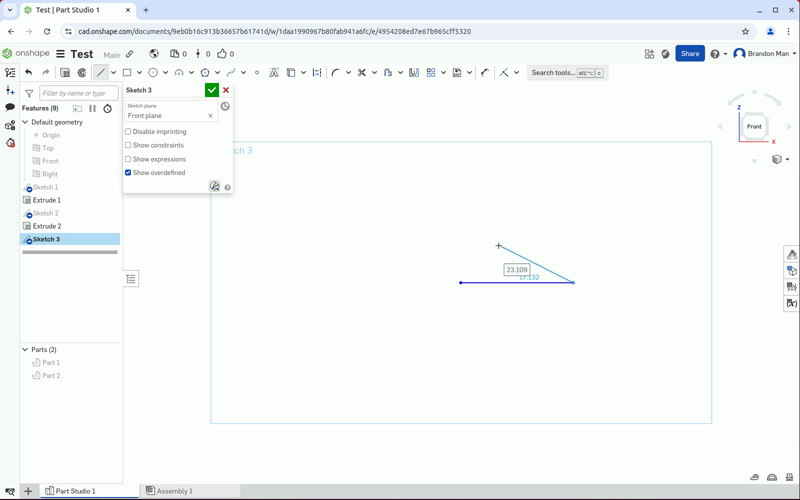
key_down(shift)
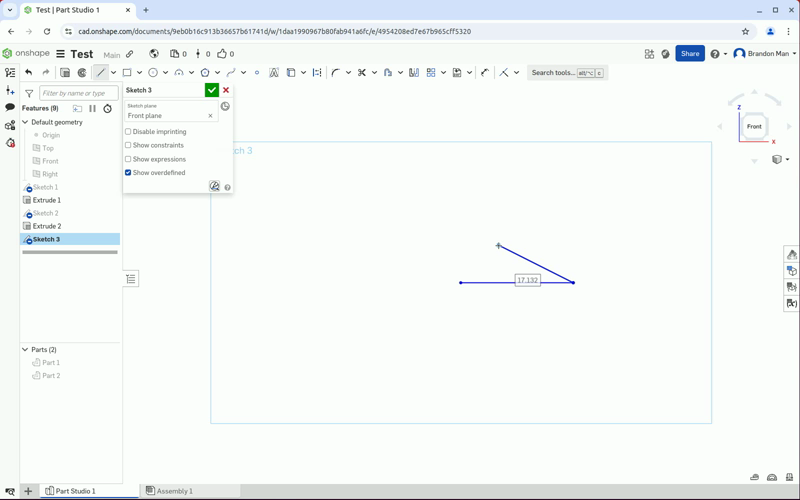
mouse_move(528, 245)
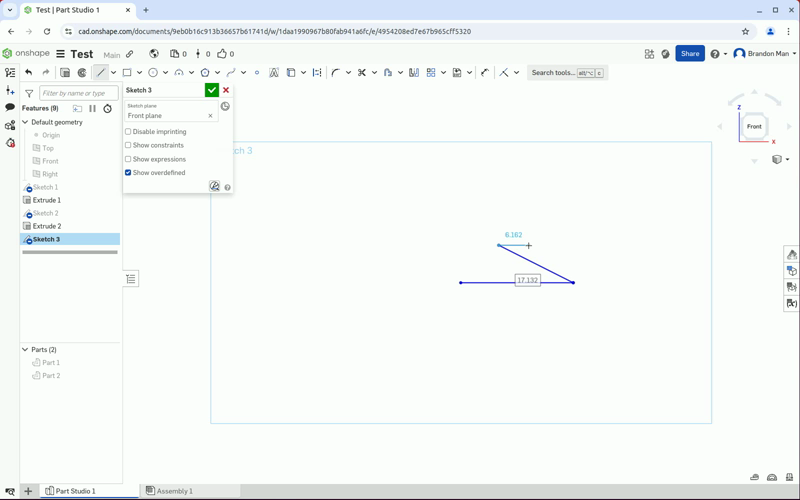
mouse_move(460, 245)
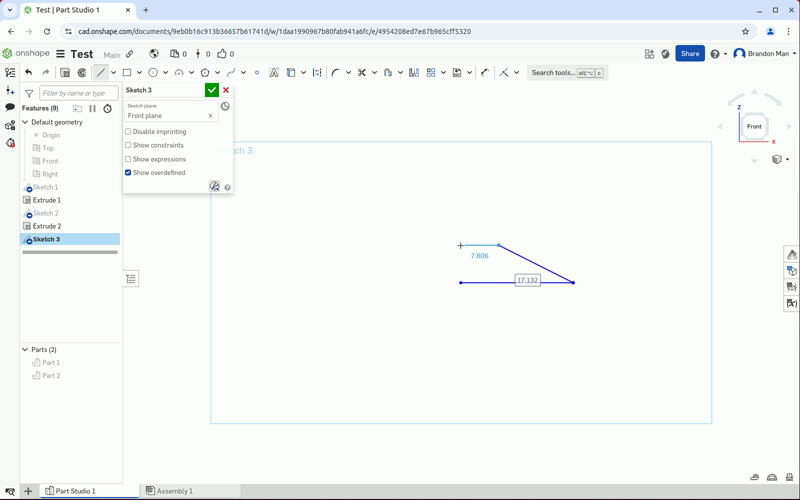
click(460, 245)
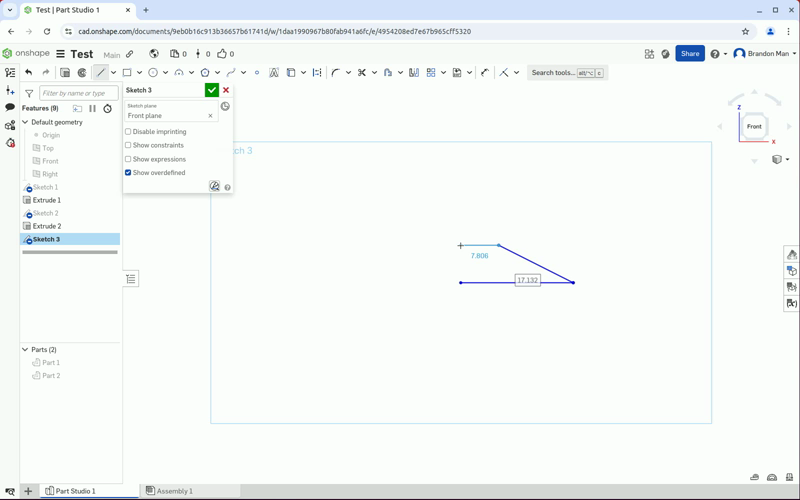
key_up(shift)
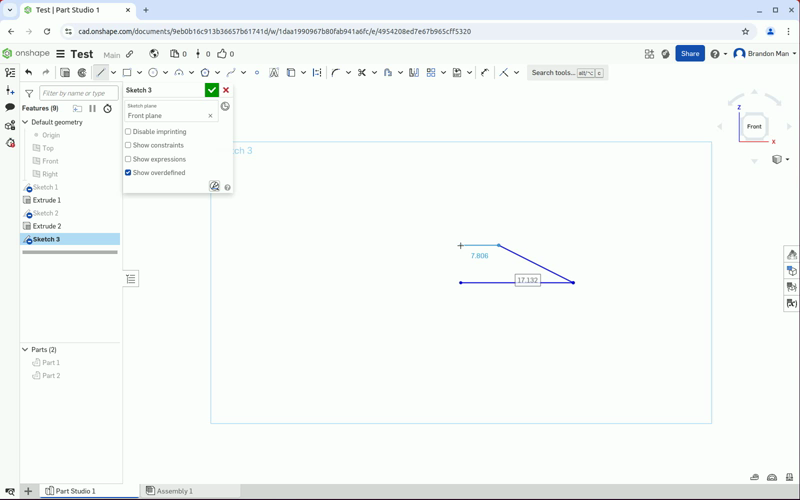
mouse_move(490, 245)
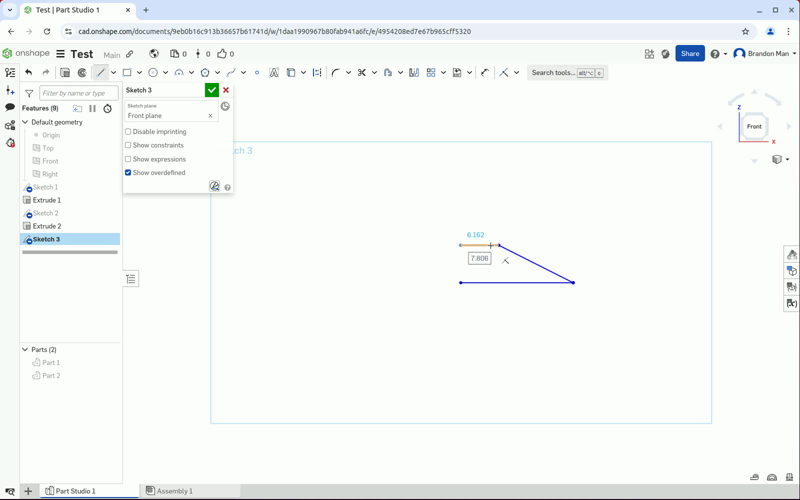
key_down(shift)
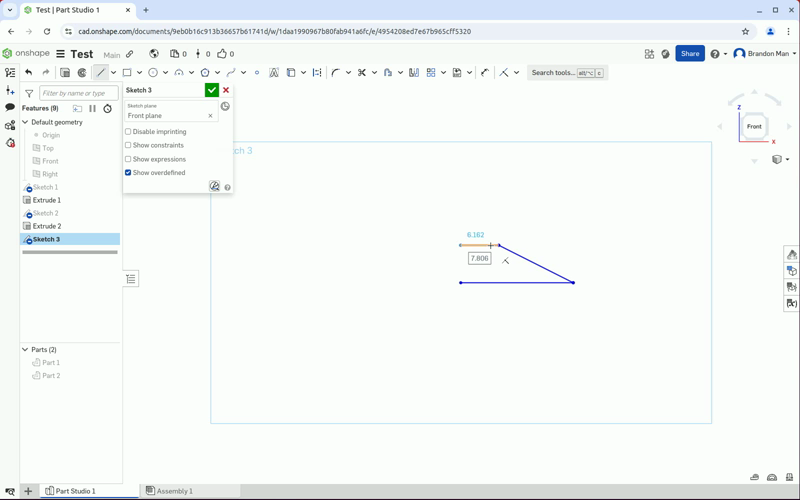
mouse_move(460, 282)
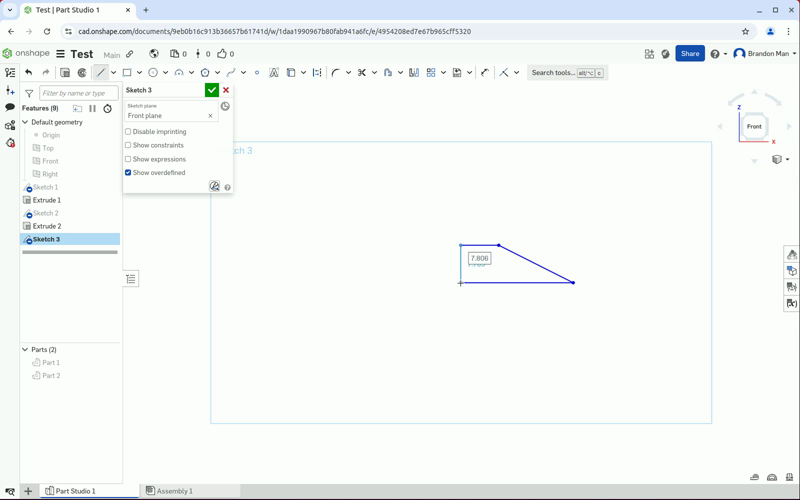
key_up(shift)
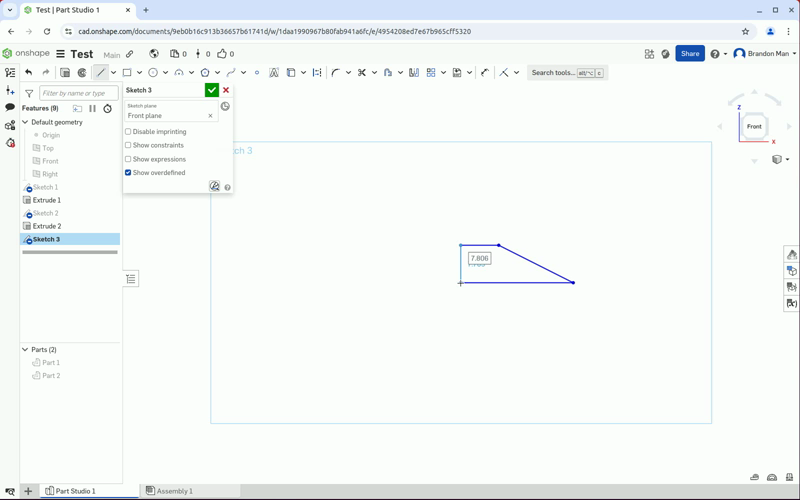
click(460, 282)
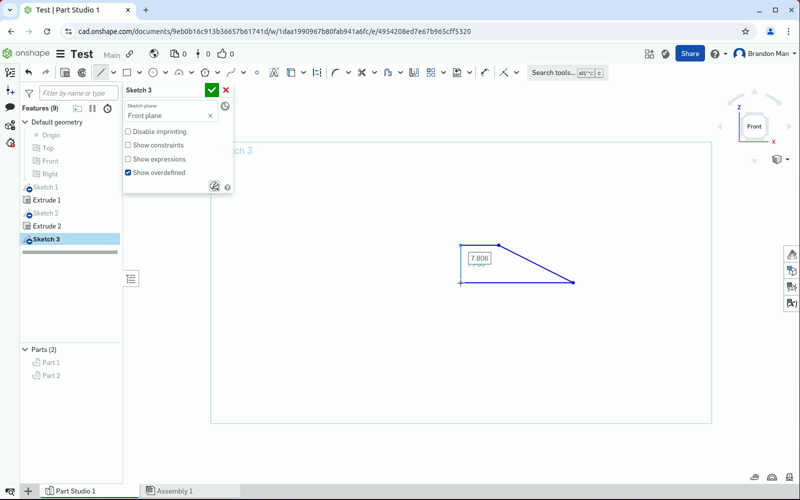
key(esc)
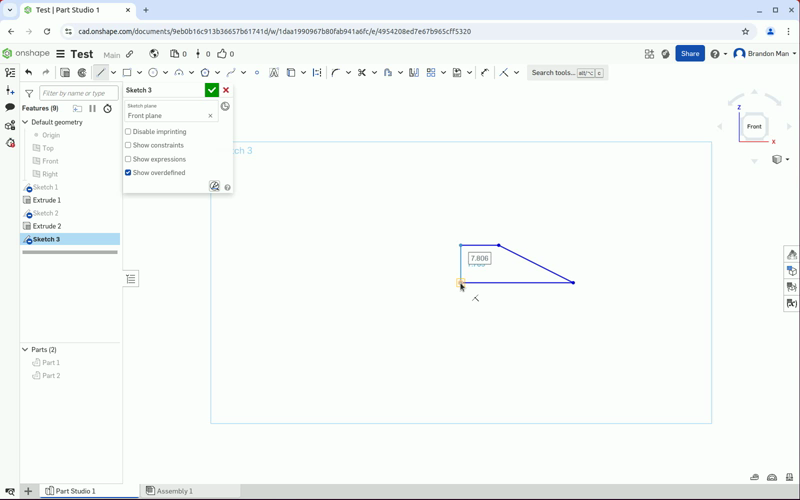
mouse_move(469, 252)
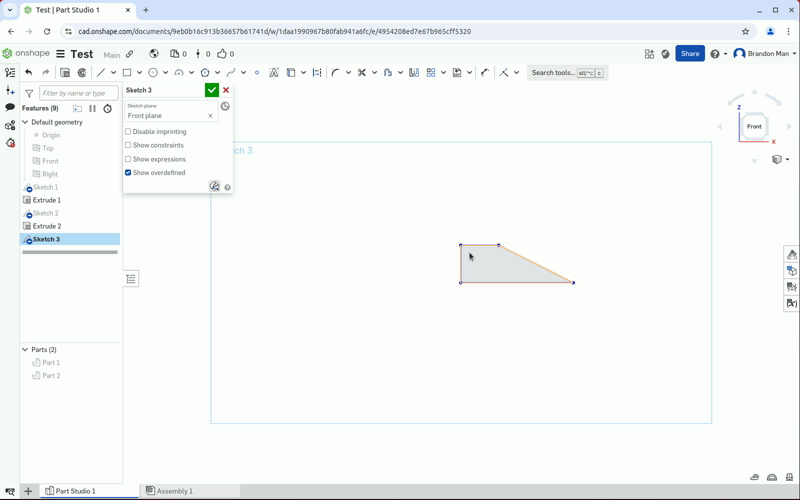
click(469, 252)
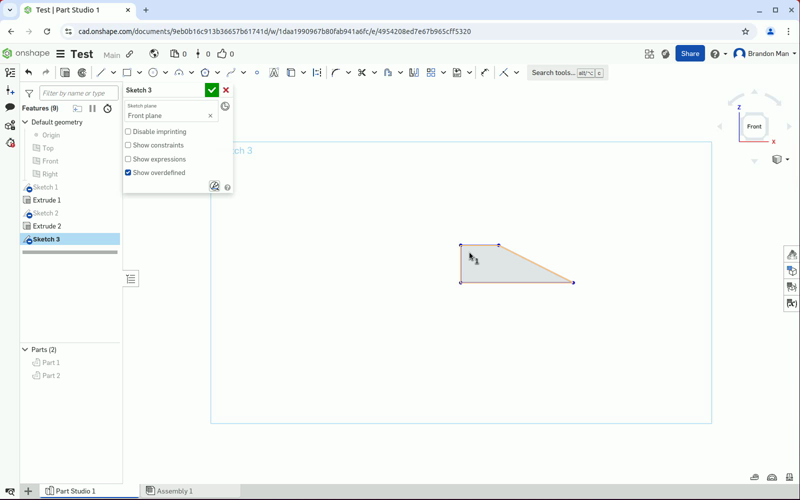
mouse_move(73, 352)
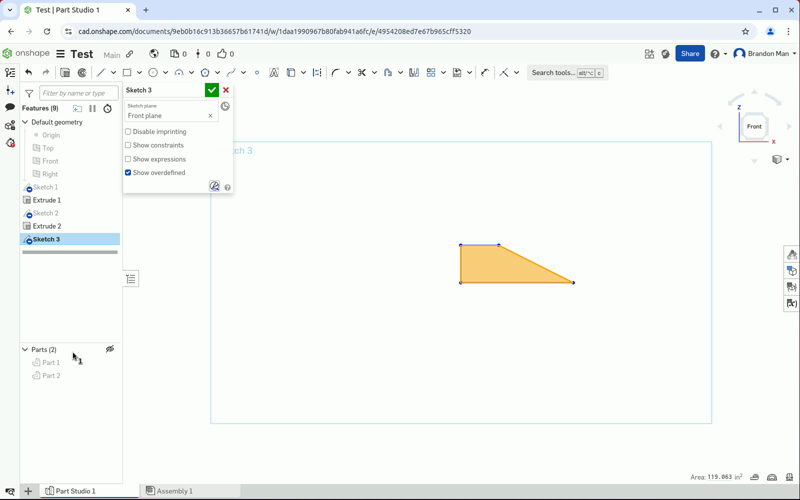
key(shift+y)
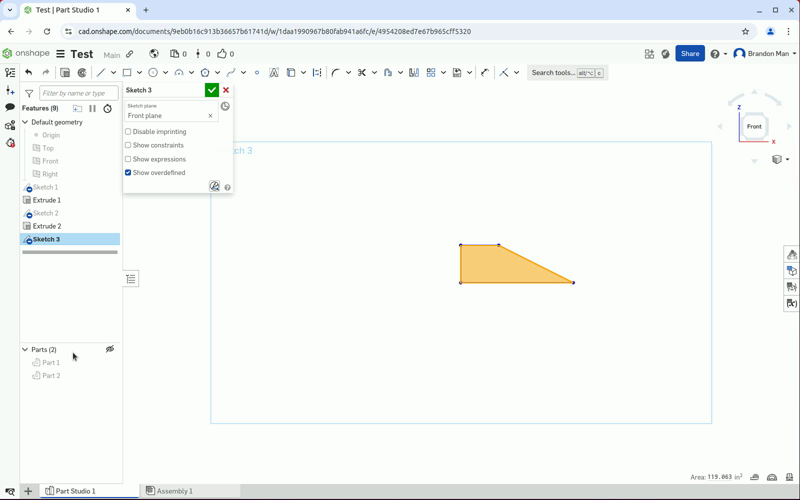
key(shift+e)
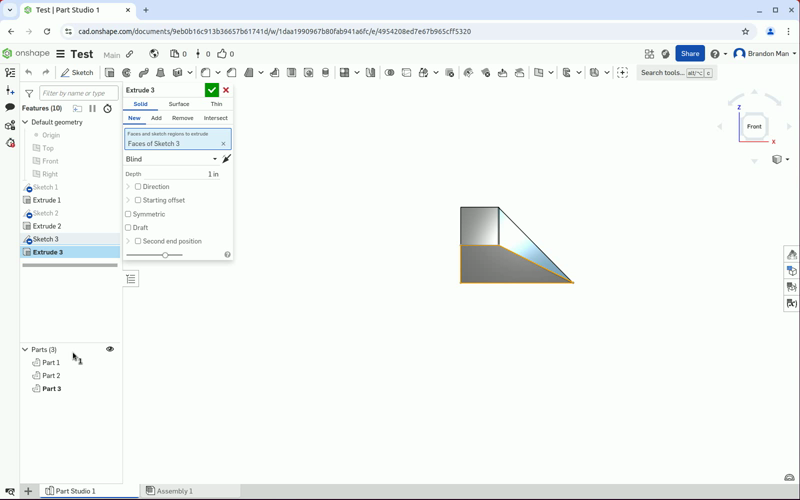
mouse_move(143, 106)
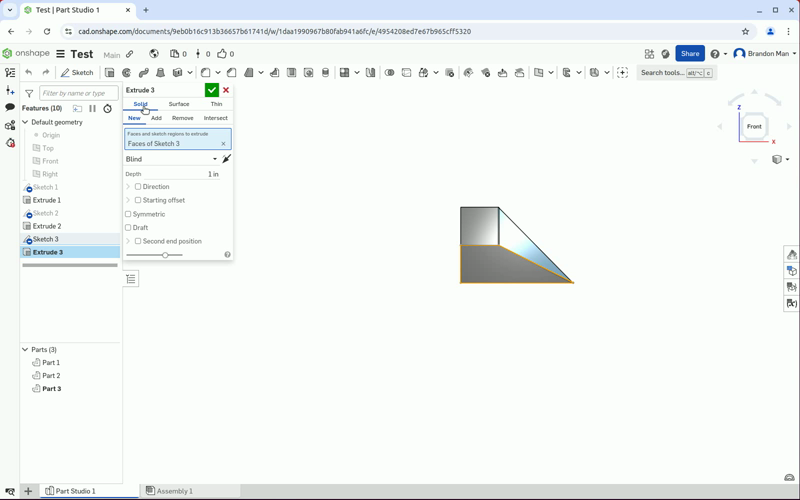
click(143, 106)
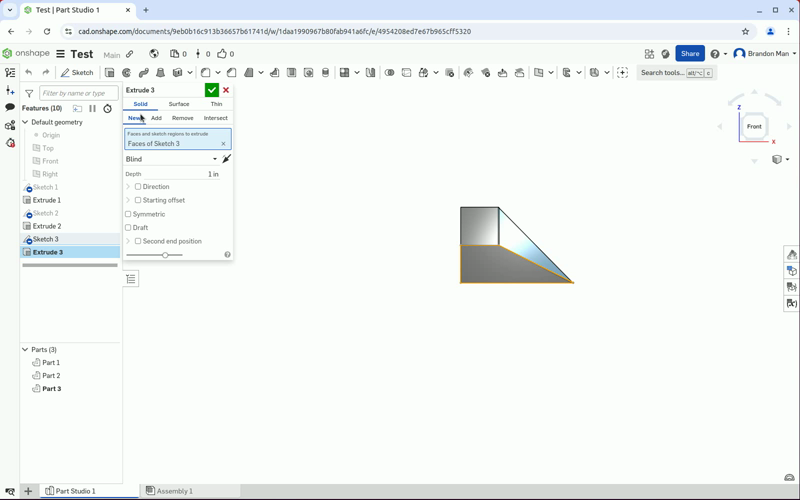
mouse_move(137, 120)
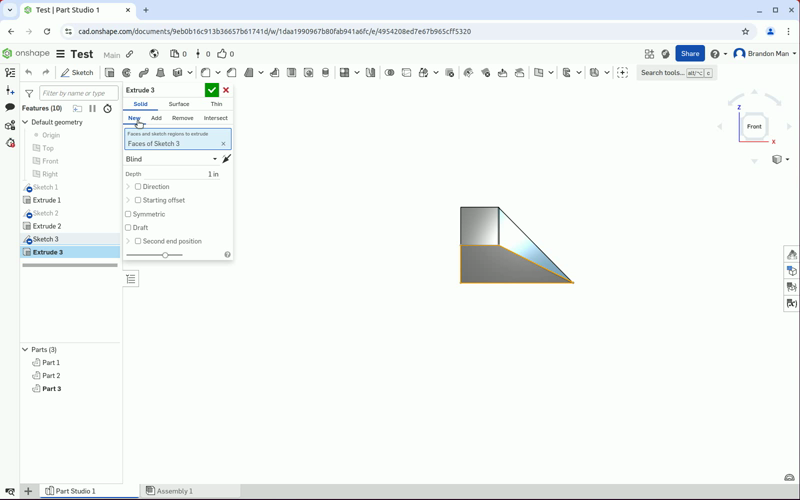
click(137, 120)
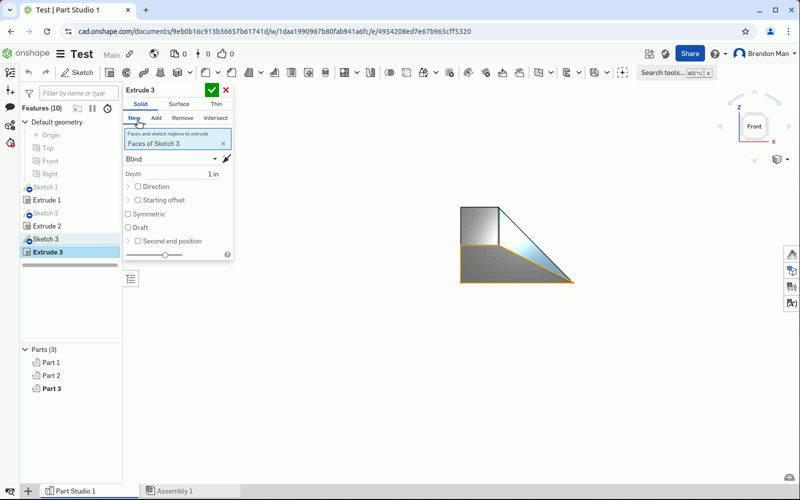
key(tab, 4)
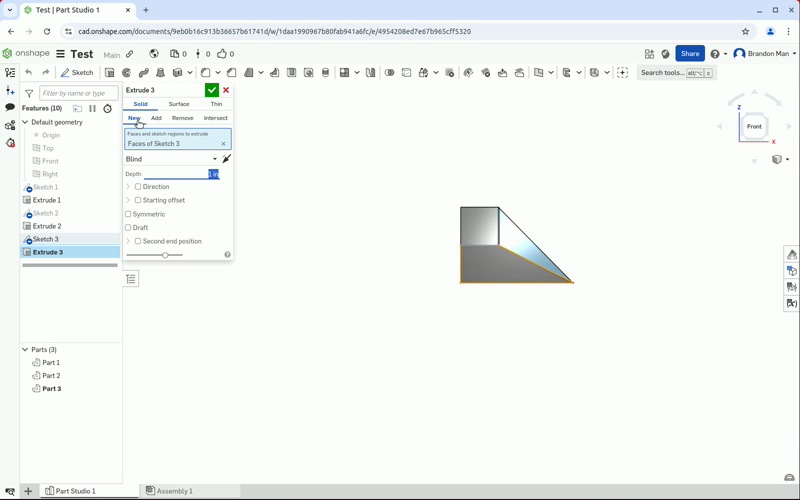
text(15.405)
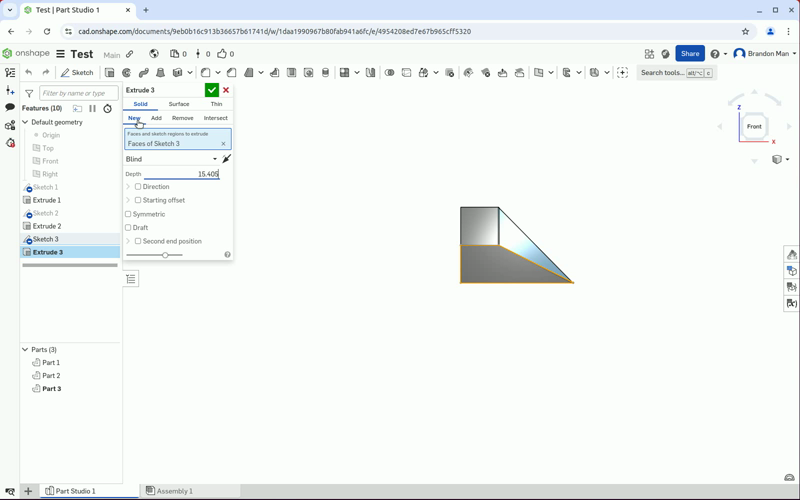
key(enter)
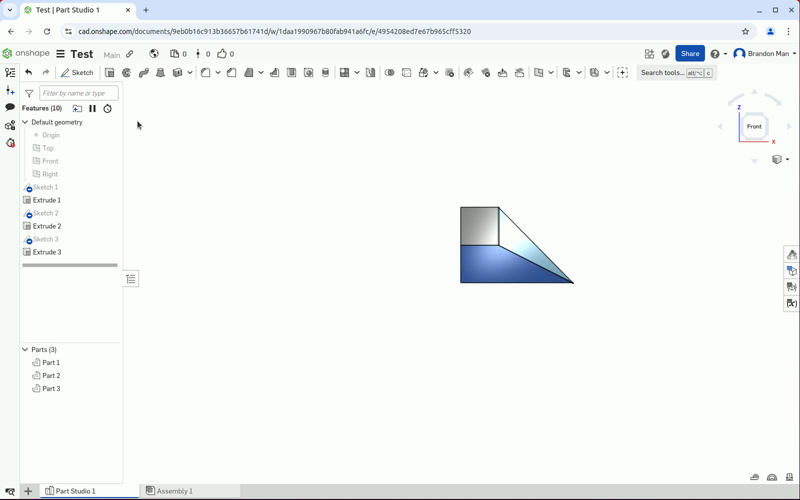
key(shift+h)
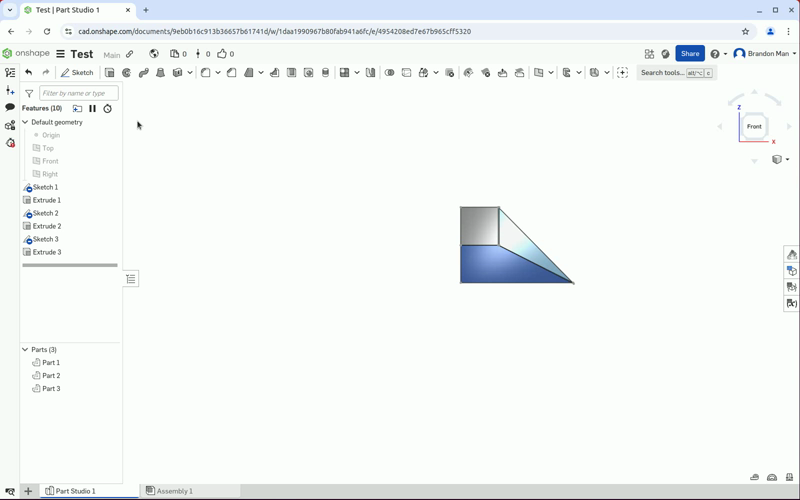
key(shift+h)
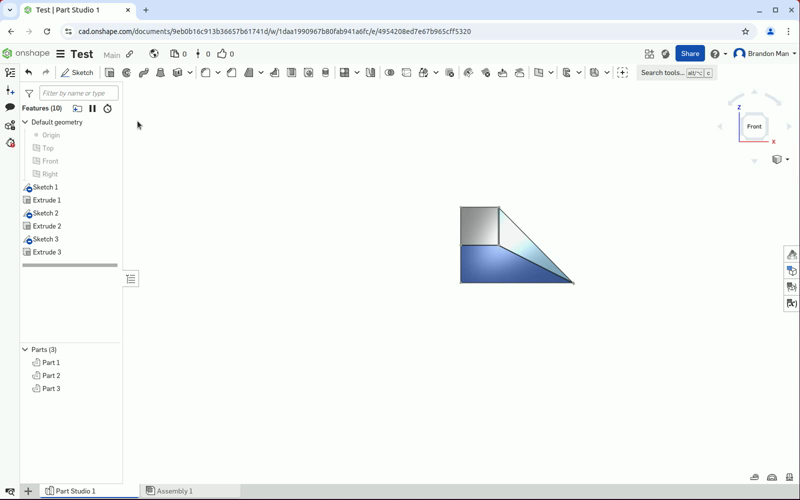
key(shift+7)
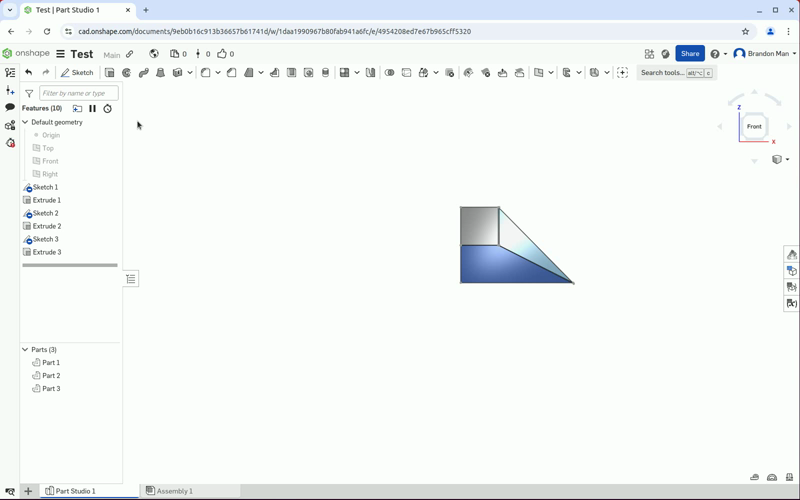
key(left, 2)
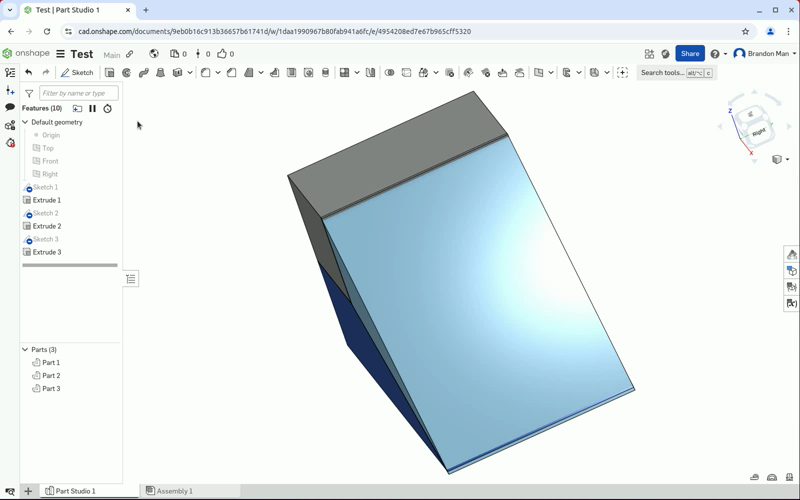
key(down, 2)
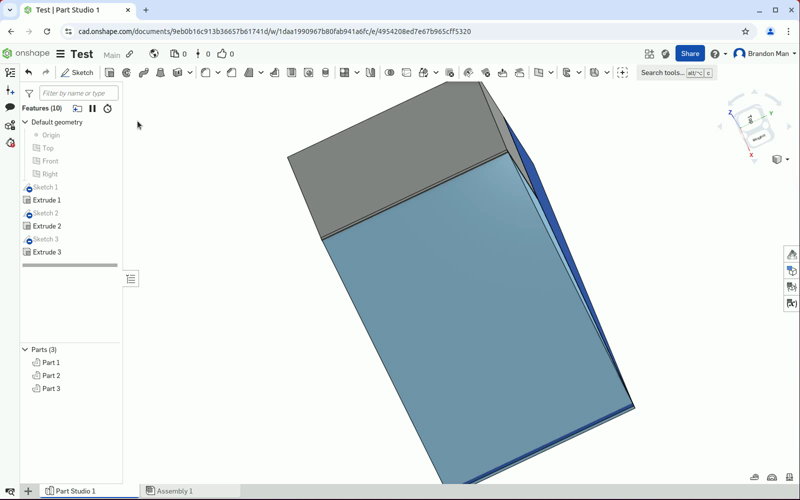
key(up, 2)
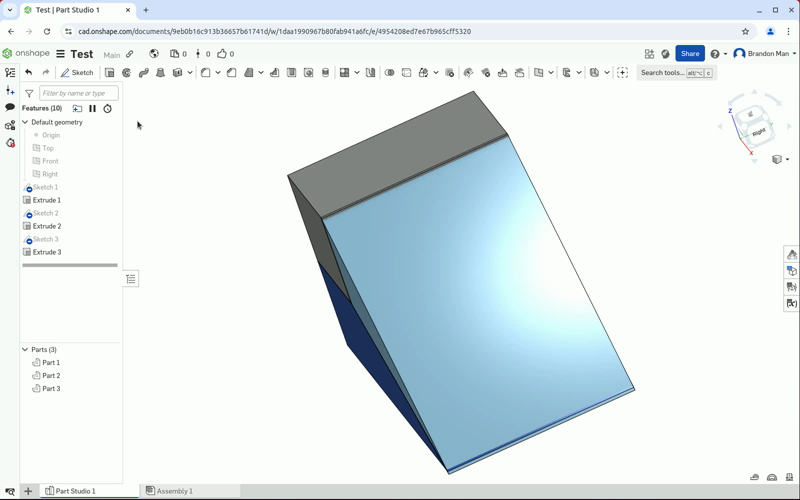
key(right, 2)
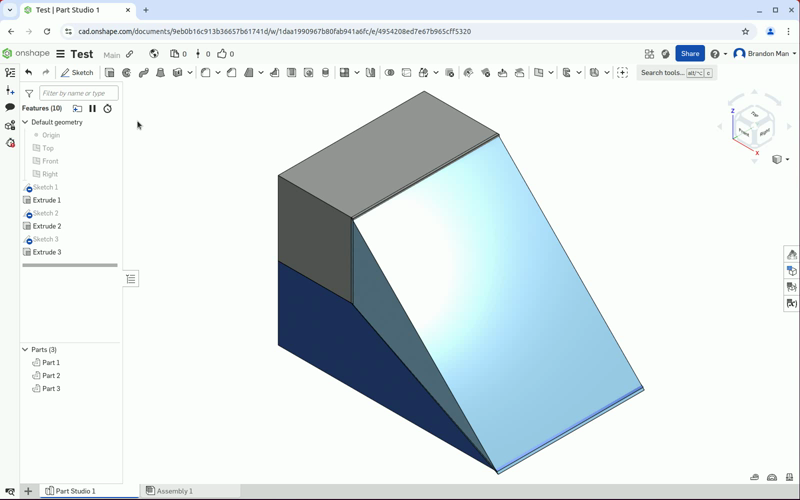
mouse_move(73, 189)
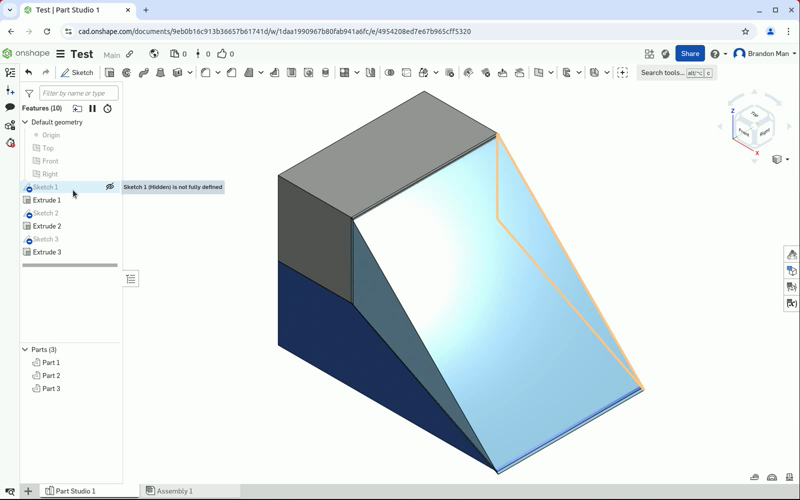
click(73, 189)